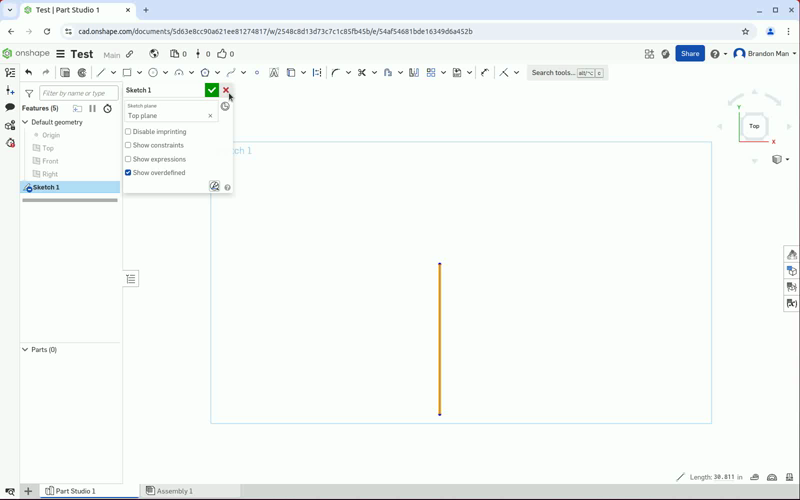
key(shift+h)
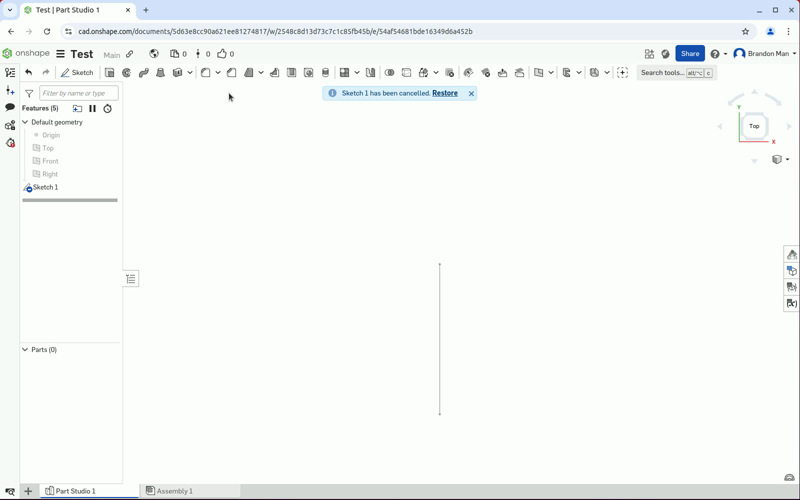
mouse_move(73, 352)
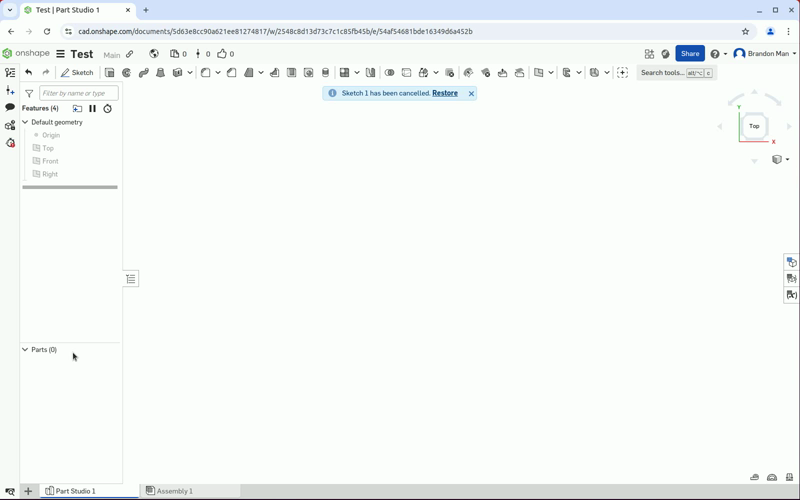
key(y)
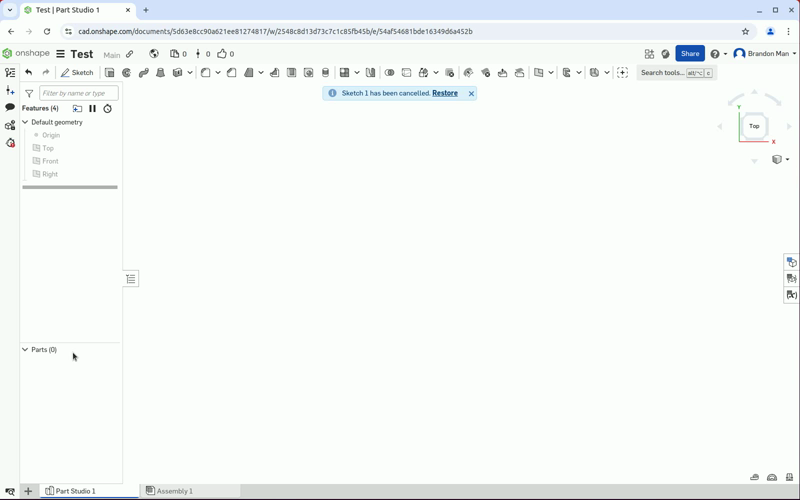
key(shift+p)
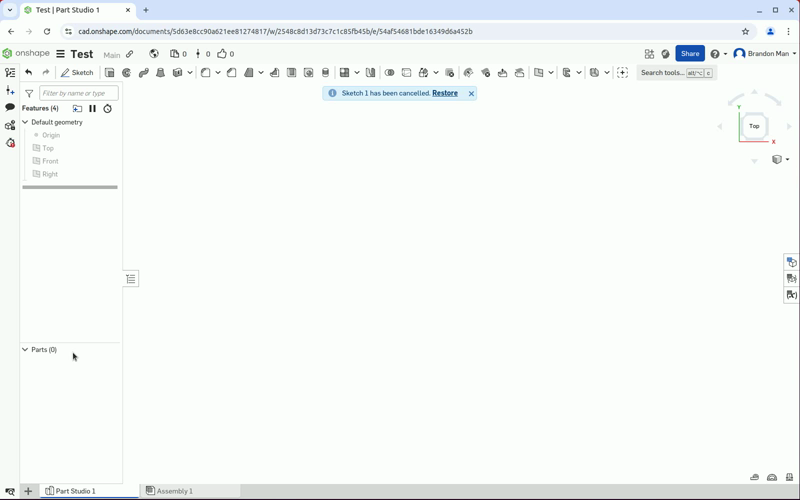
key(space)
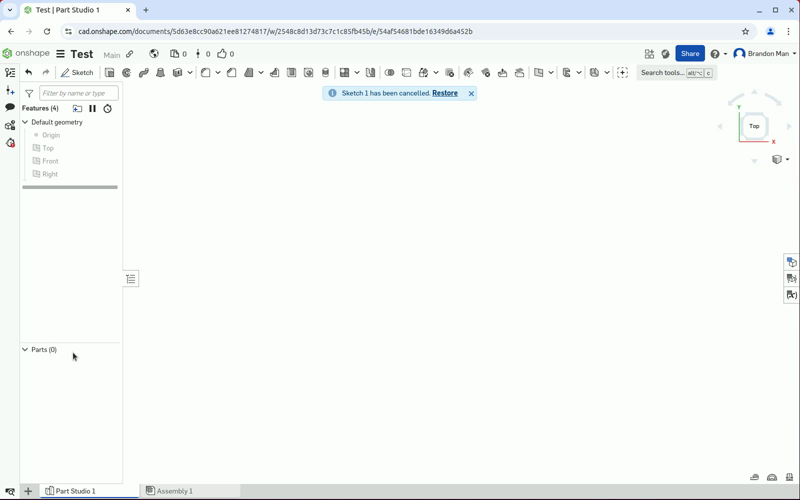
key_down(shift)
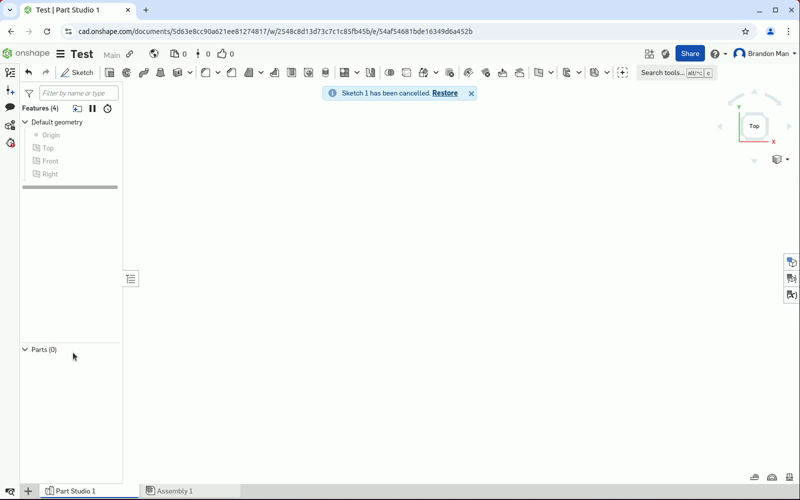
key(up)
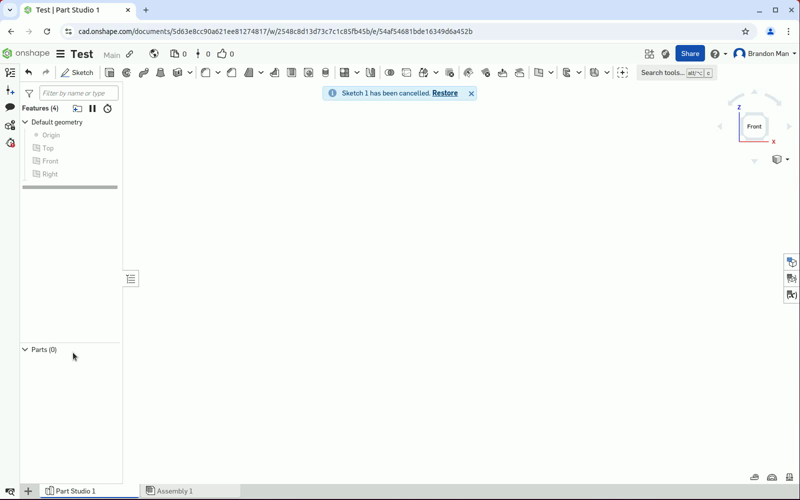
key_up(shift)
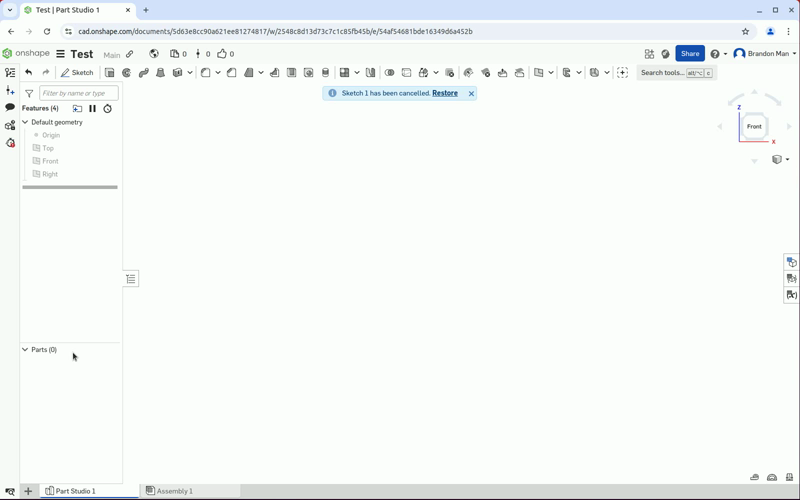
mouse_move(73, 352)
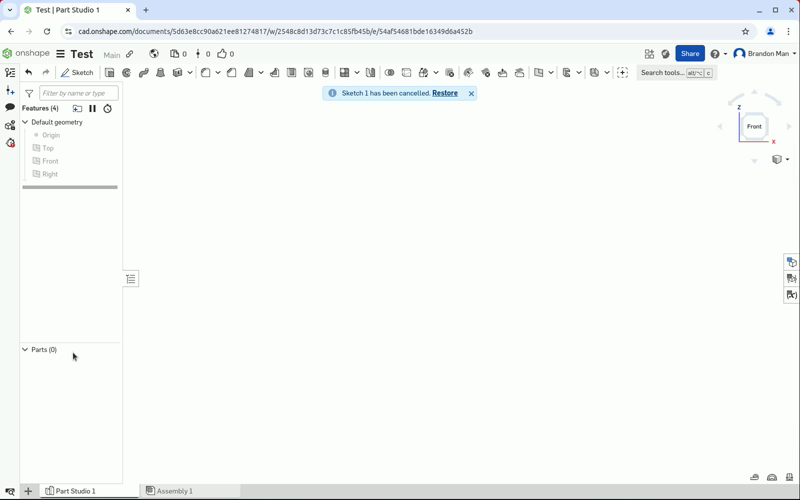
key(shift+y)
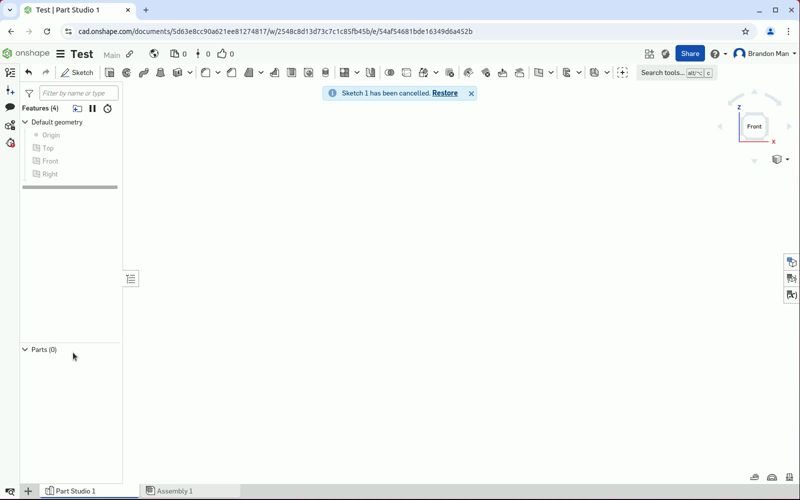
key(shift+s)
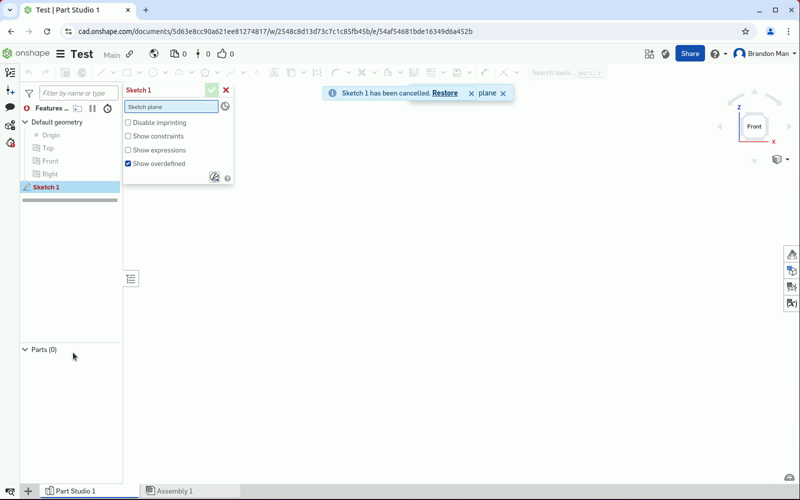
mouse_move(73, 163)
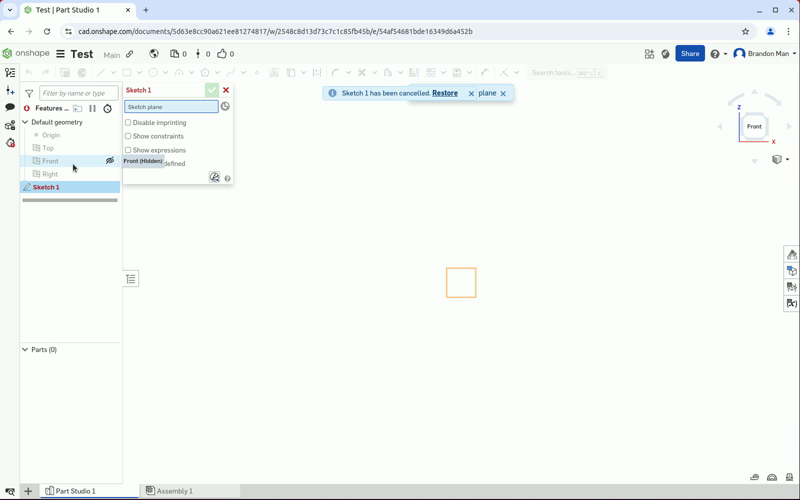
click(73, 163)
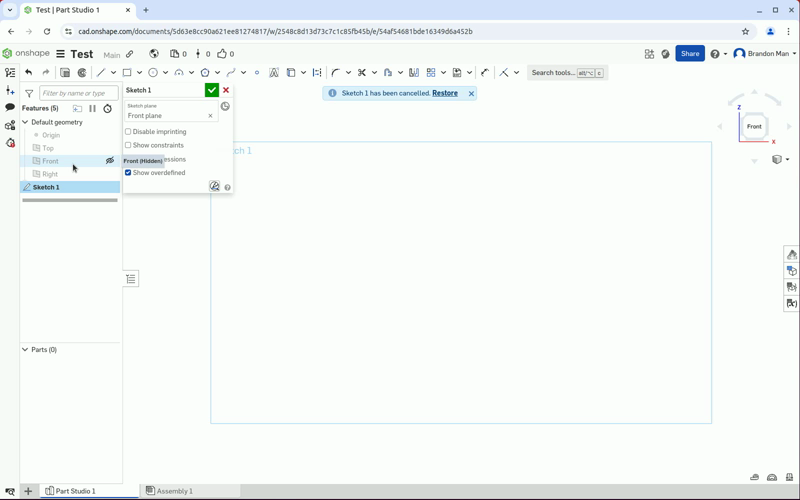
mouse_move(73, 352)
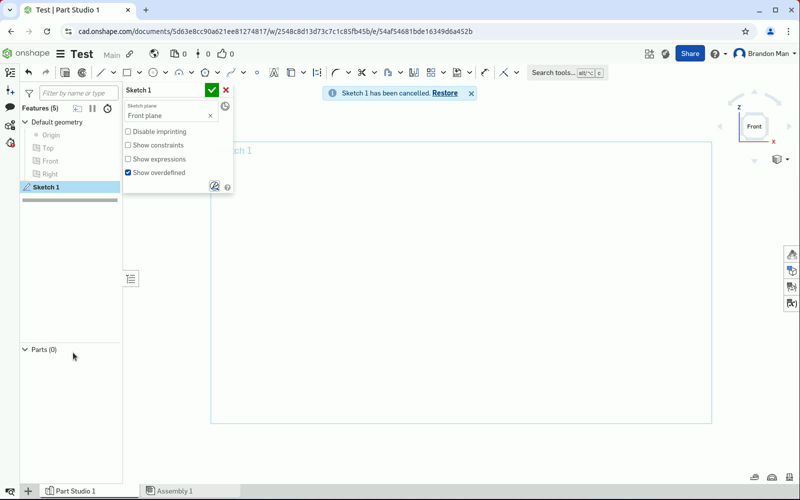
key(y)
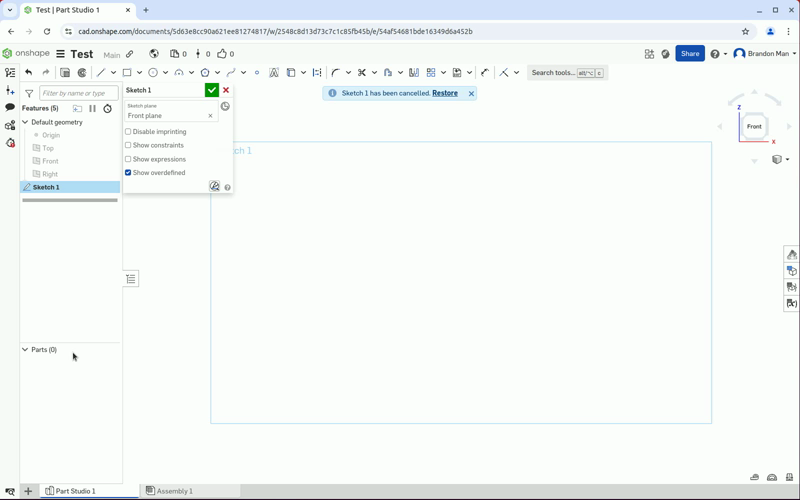
key(c)
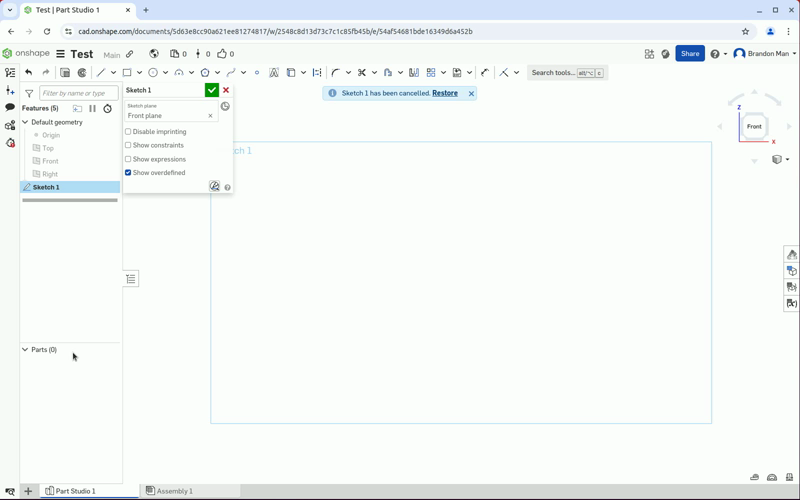
key_down(shift)
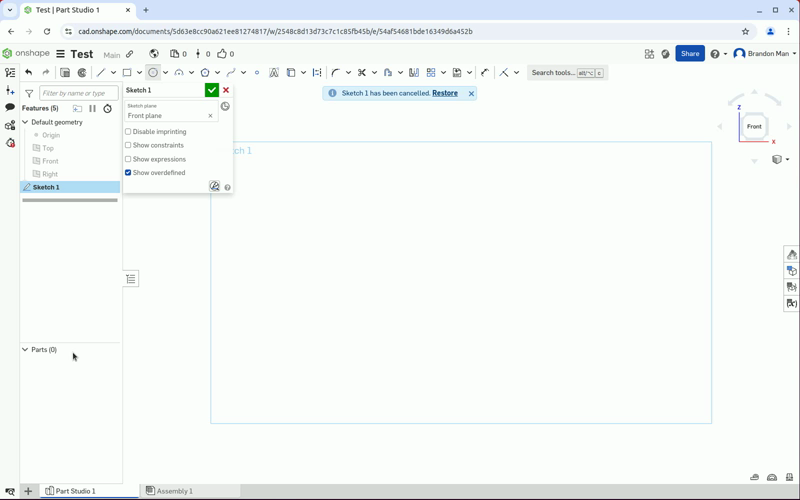
mouse_move(461, 282)
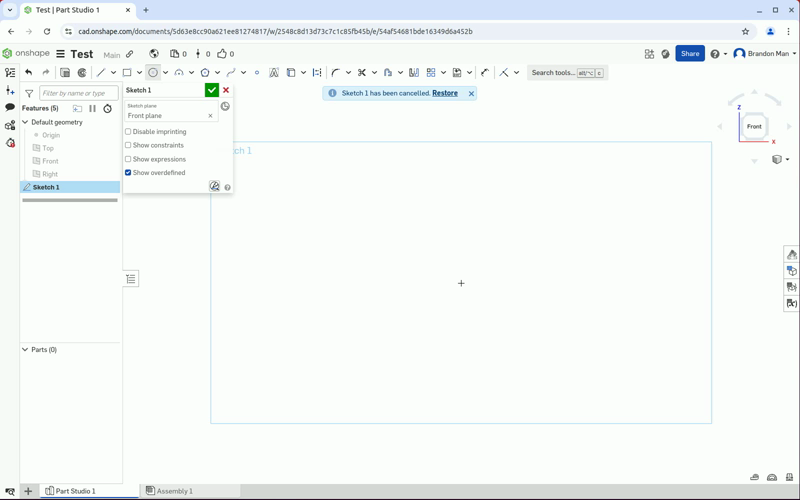
click(461, 282)
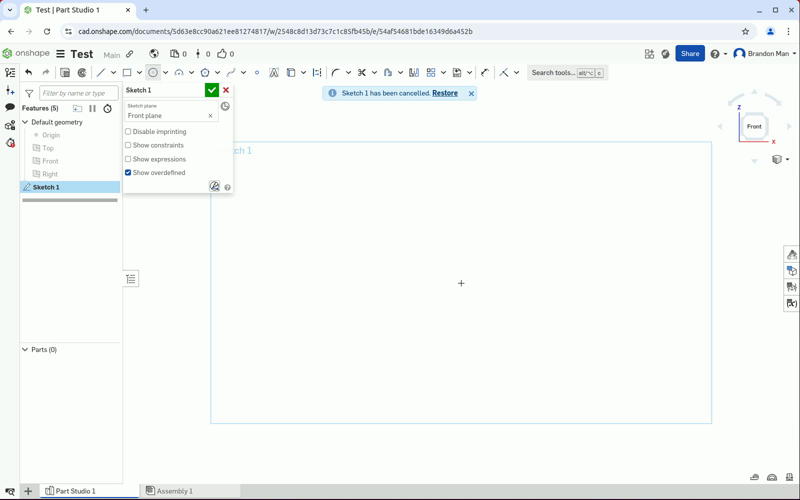
key_up(shift)
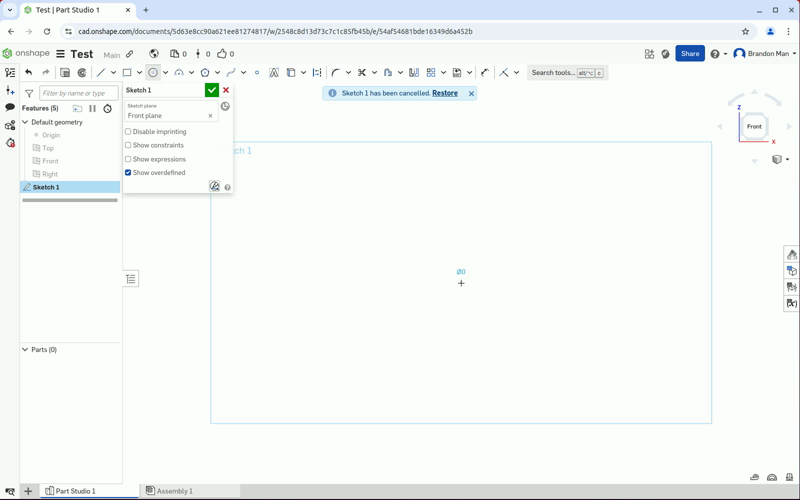
mouse_move(517, 282)
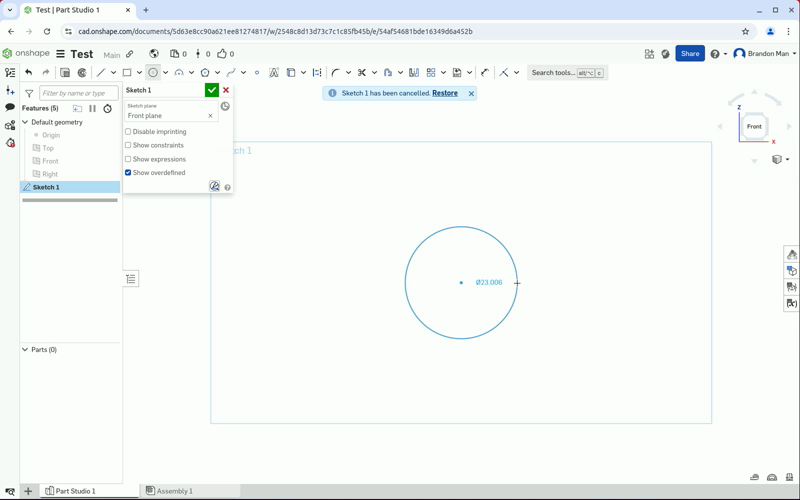
click(517, 282)
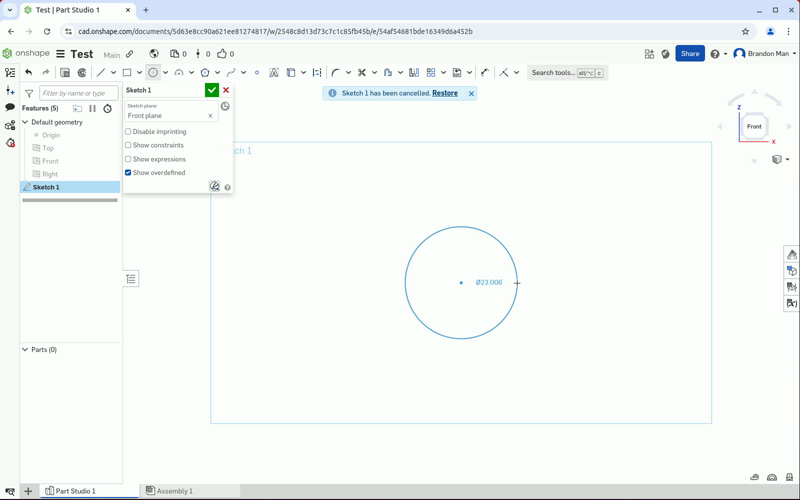
key(esc)
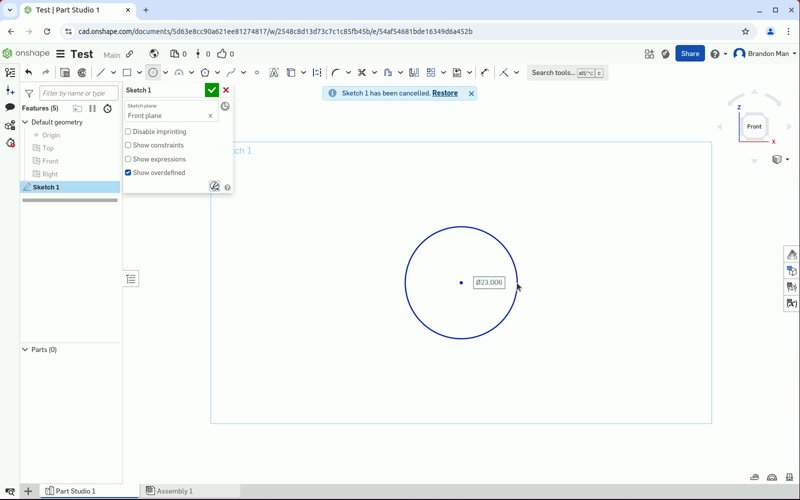
key(c)
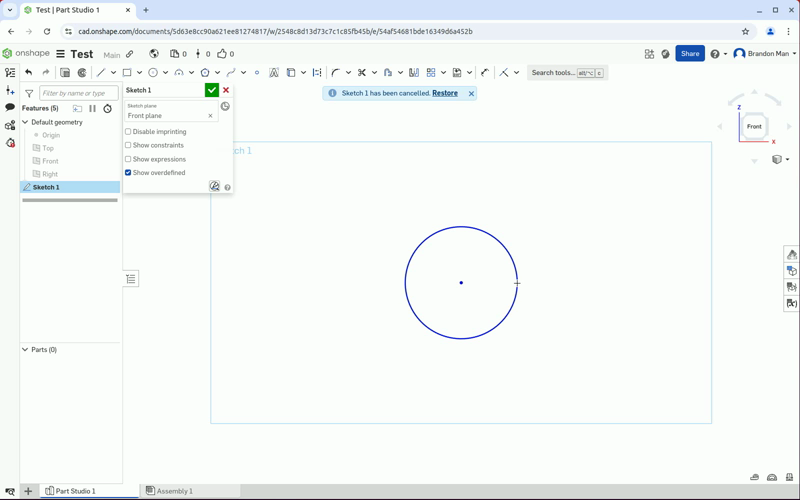
key_down(shift)
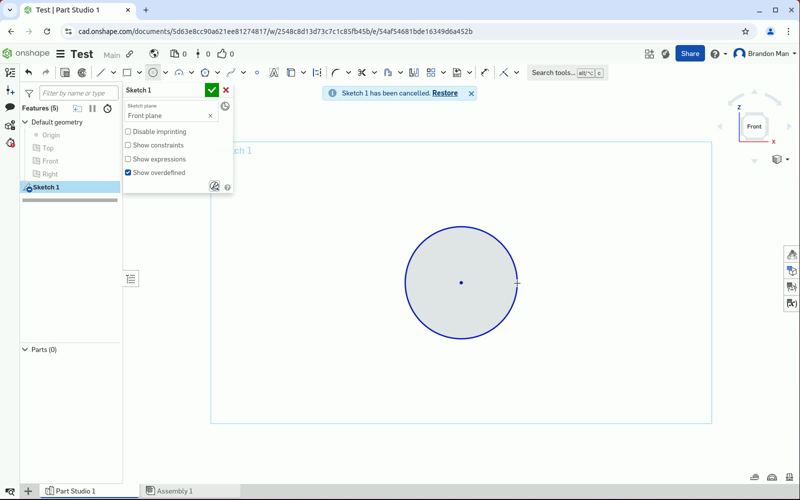
mouse_move(461, 282)
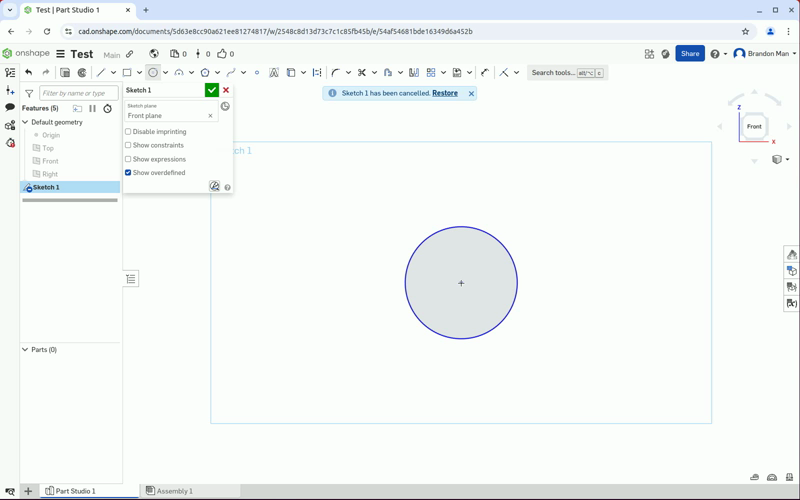
click(461, 282)
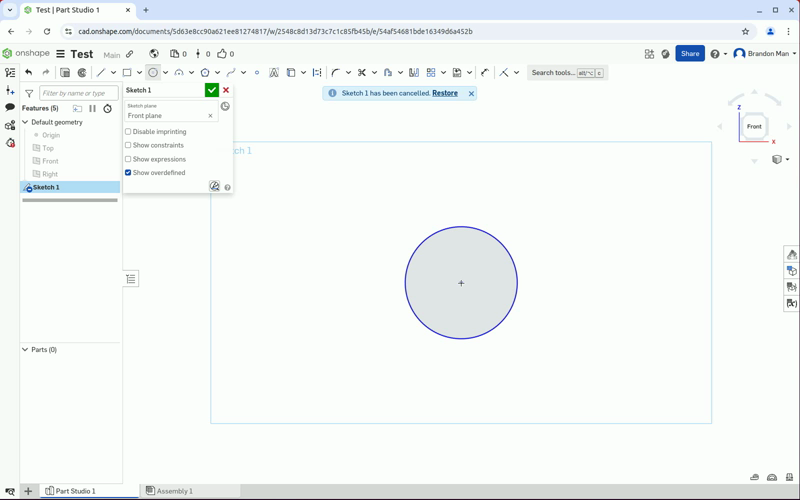
key_up(shift)
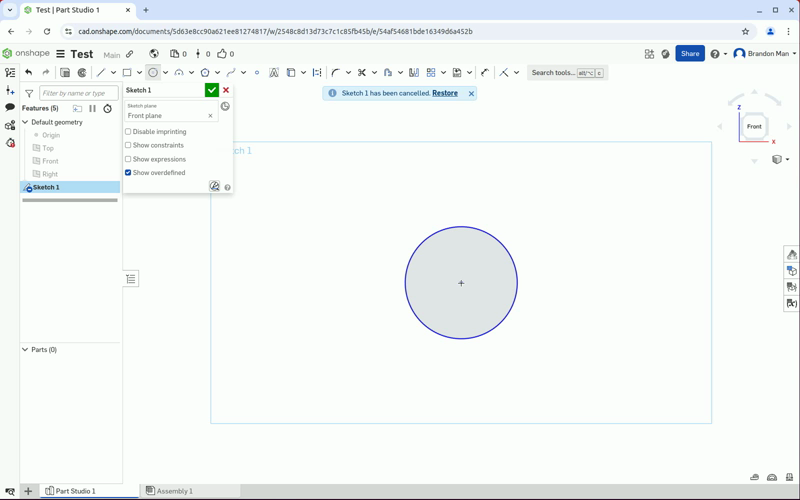
mouse_move(501, 282)
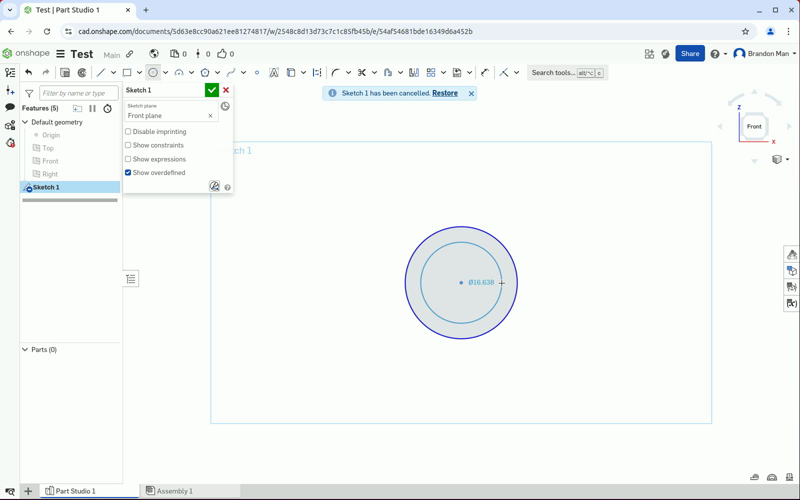
click(501, 282)
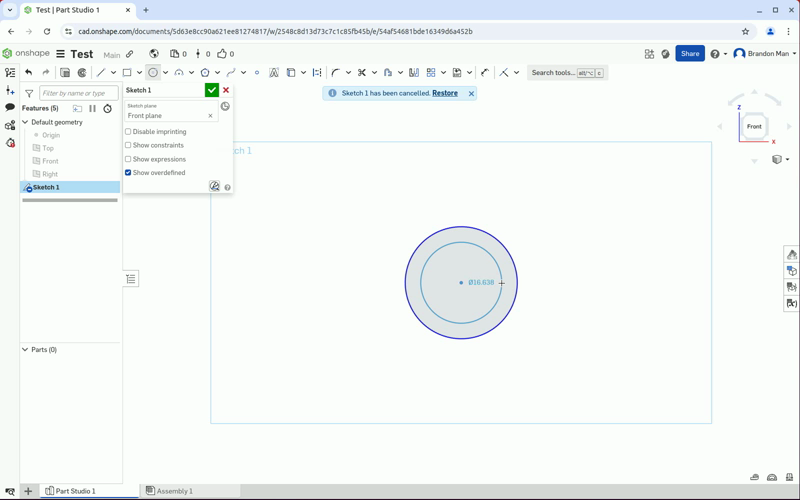
key(esc)
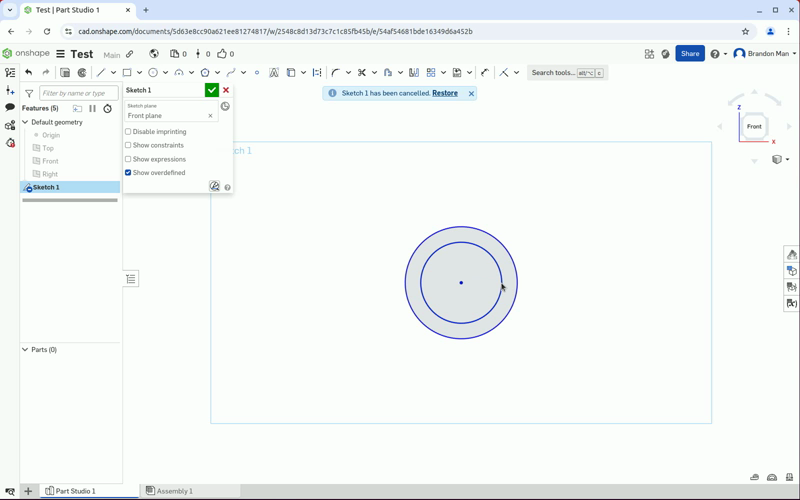
mouse_move(435, 245)
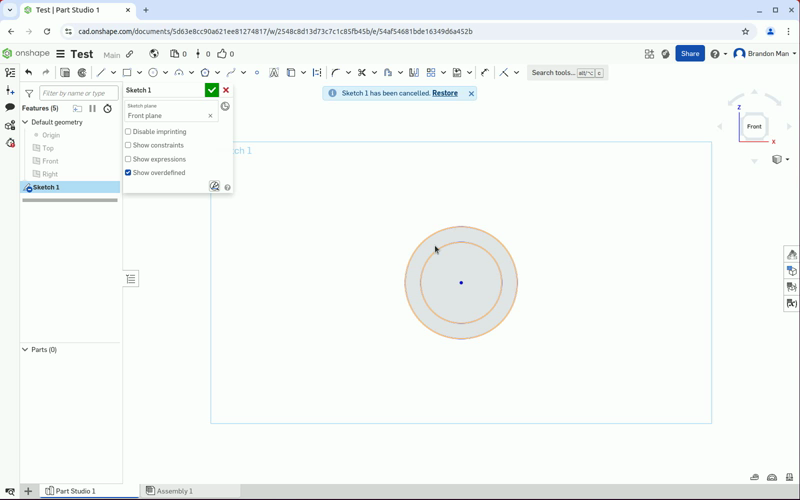
click(435, 245)
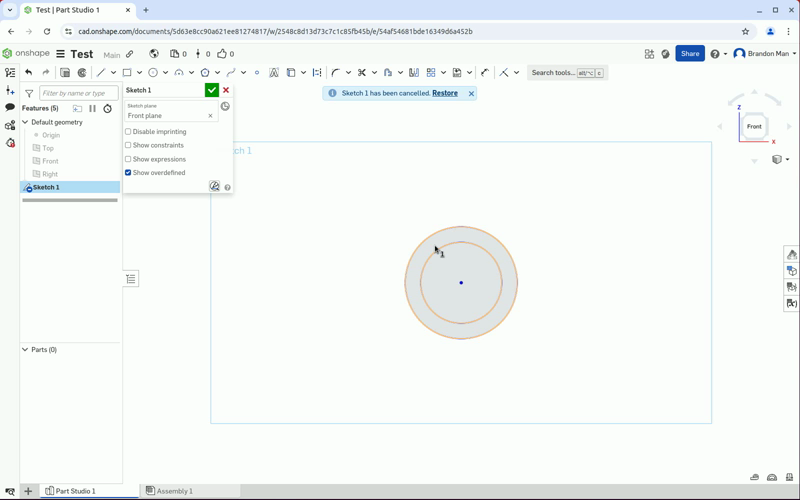
mouse_move(73, 352)
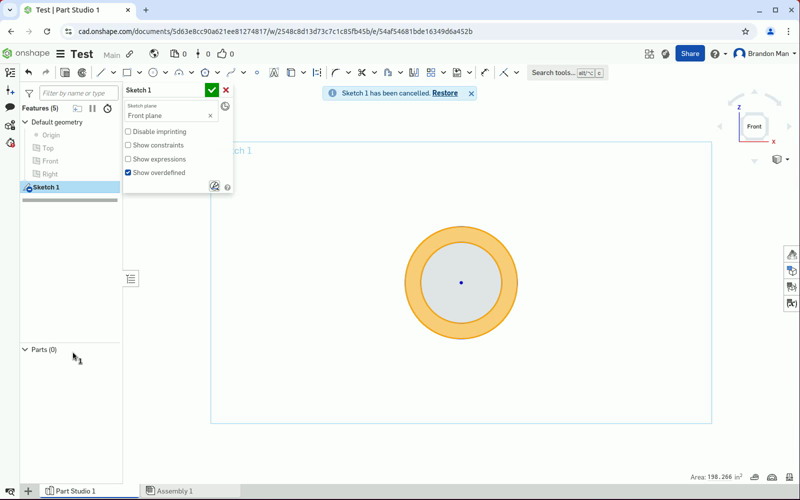
key(shift+y)
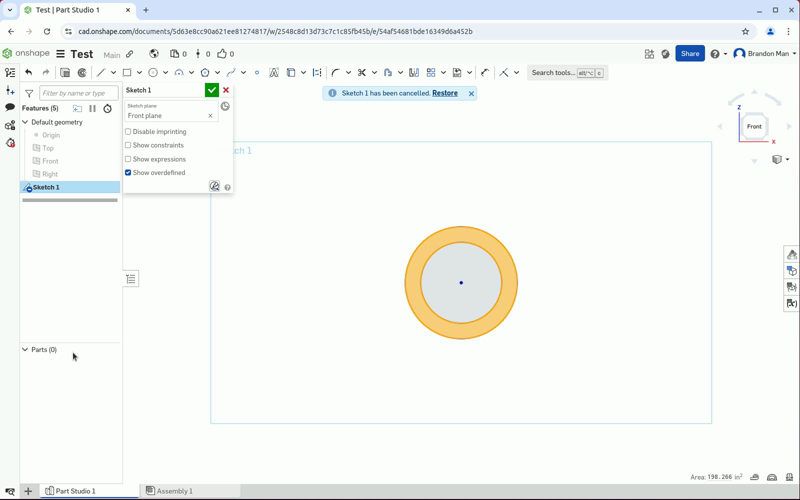
key(shift+e)
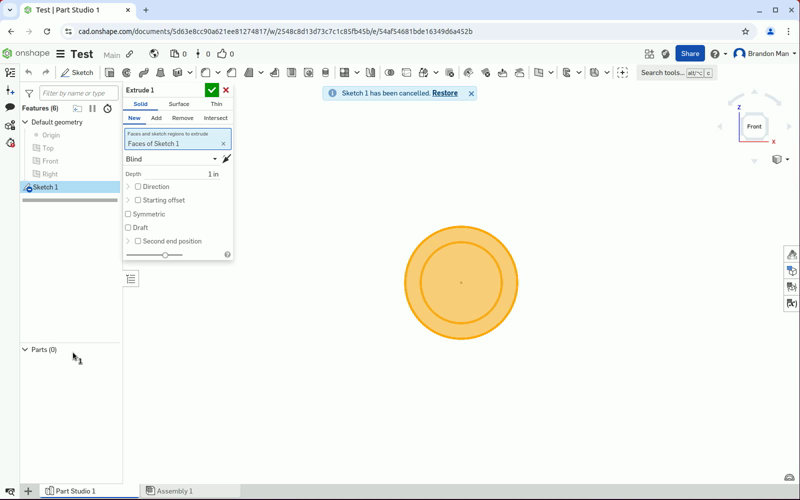
mouse_move(143, 106)
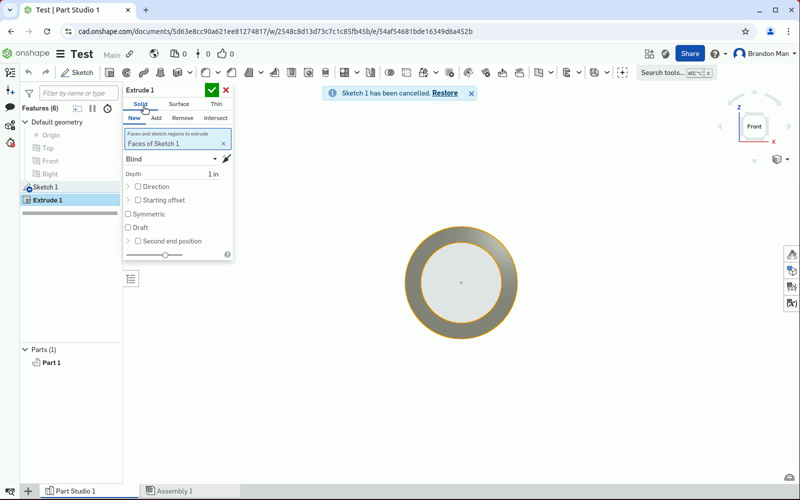
click(143, 106)
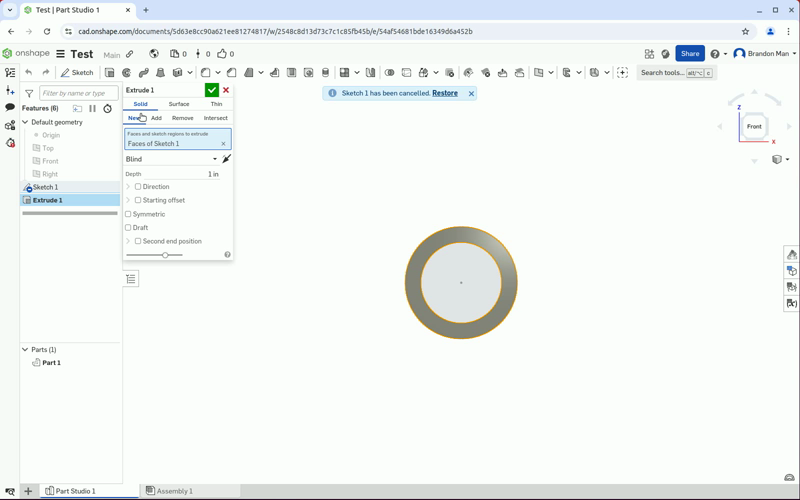
mouse_move(137, 120)
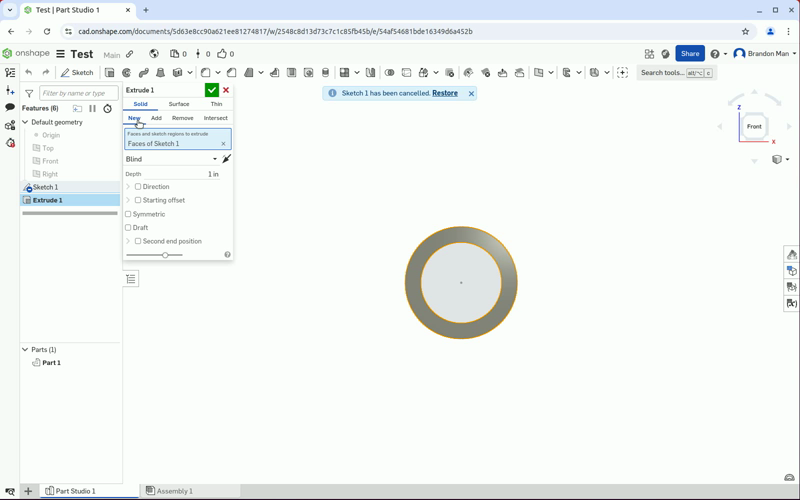
click(137, 120)
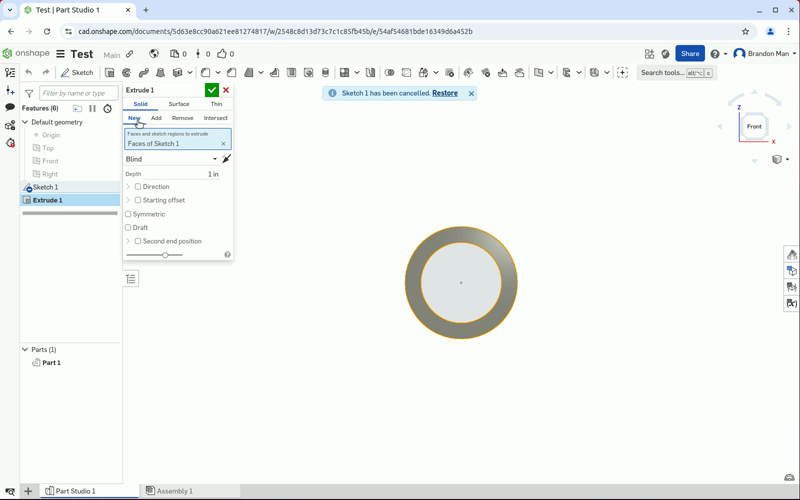
key(tab, 4)
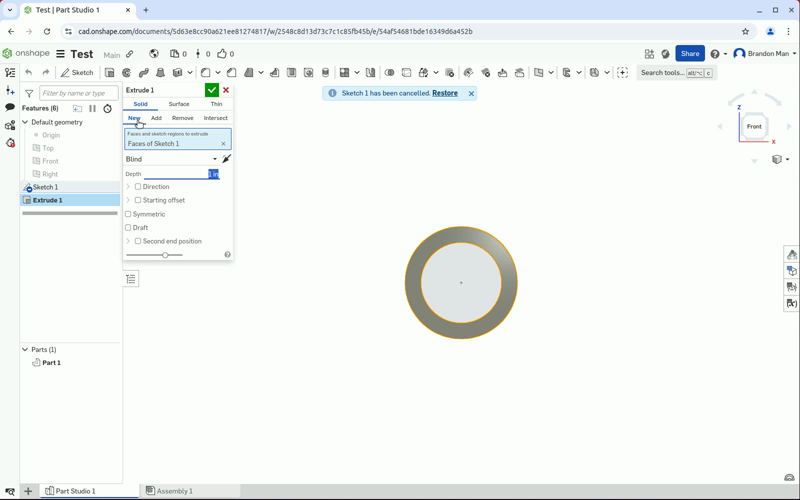
text(2.889)
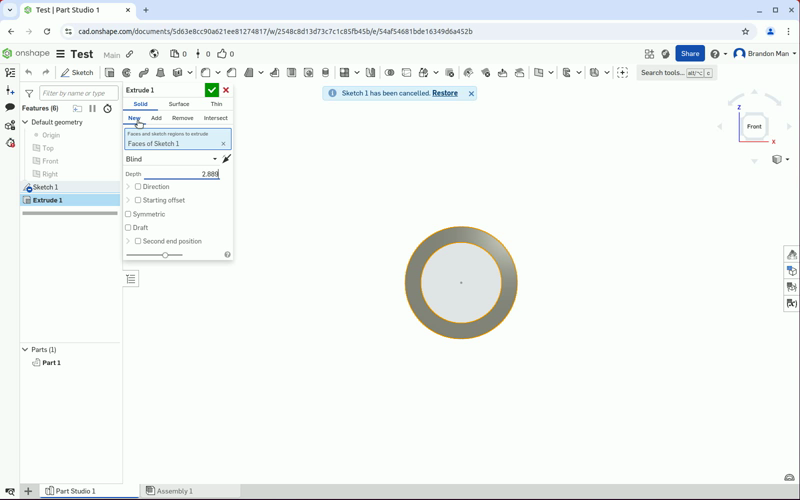
key(enter)
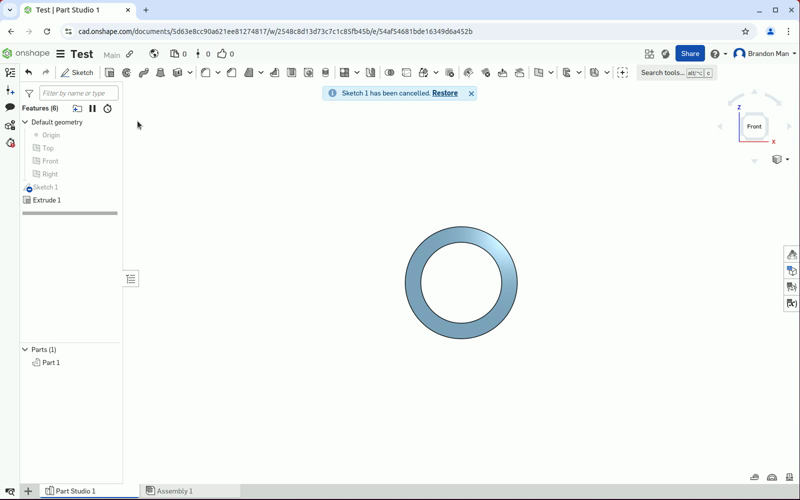
key(shift+h)
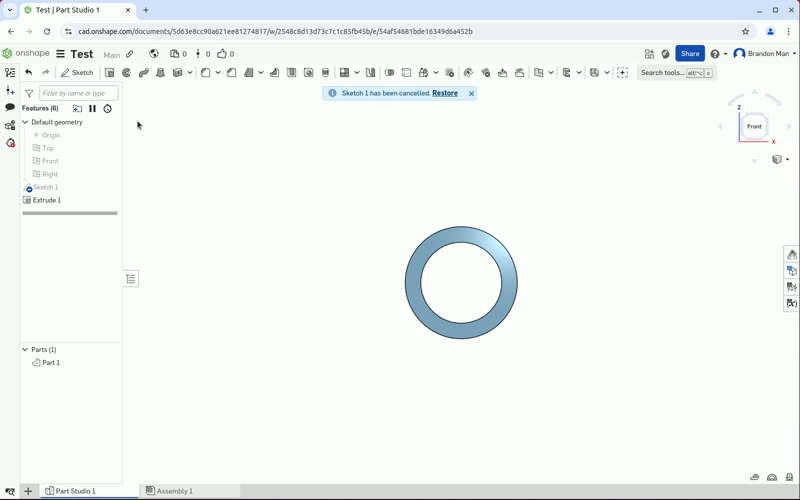
key(shift+h)
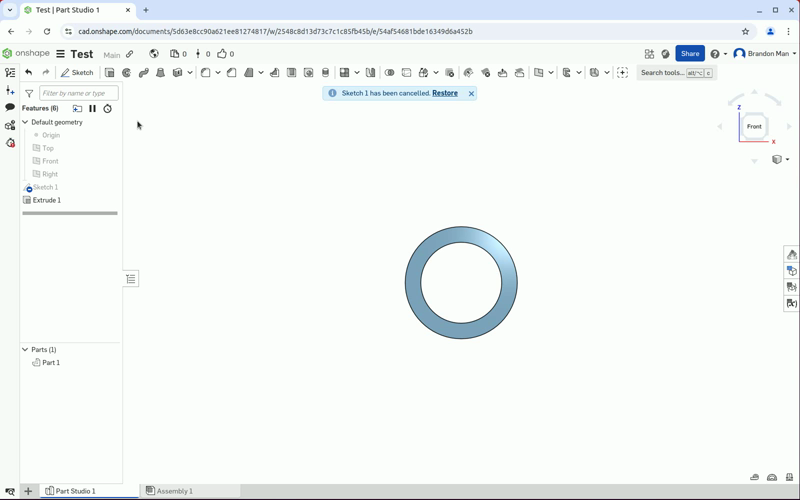
mouse_move(73, 189)
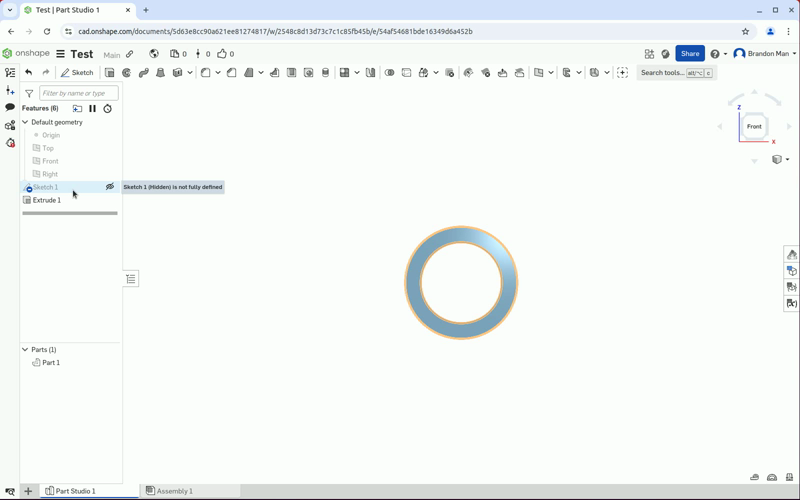
click(73, 189)
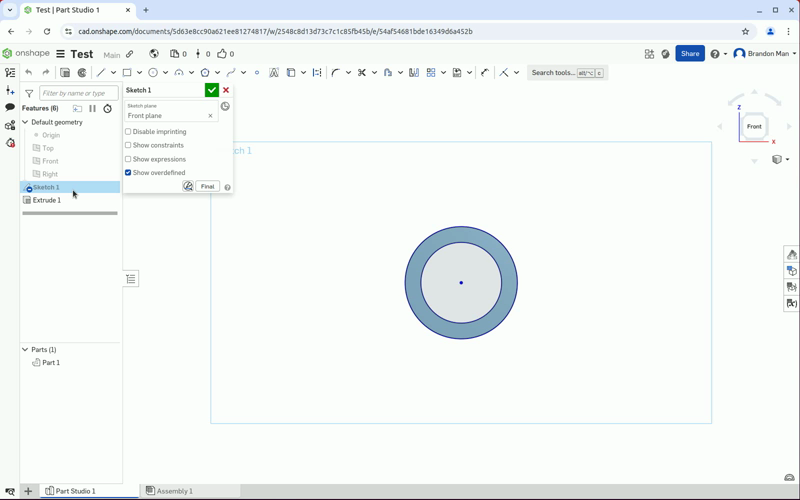
mouse_move(229, 92)
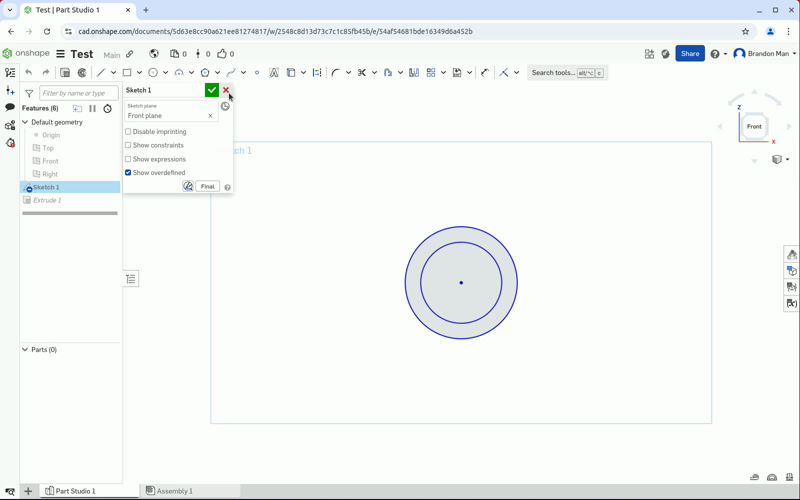
click(229, 92)
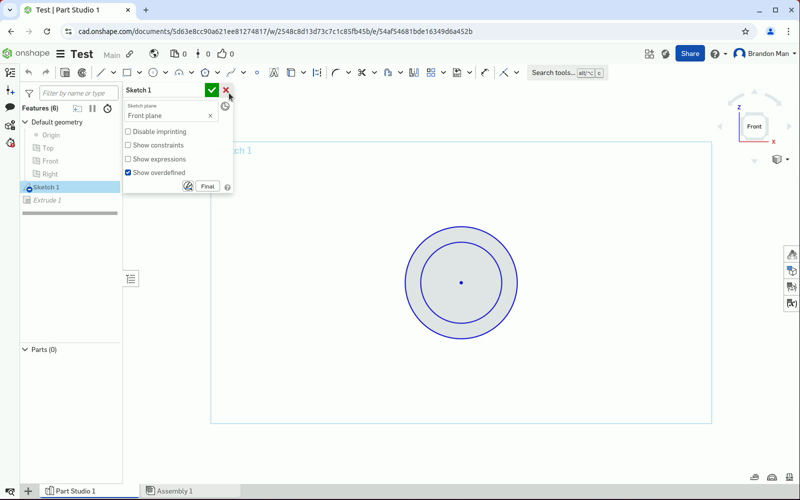
key(shift+s)
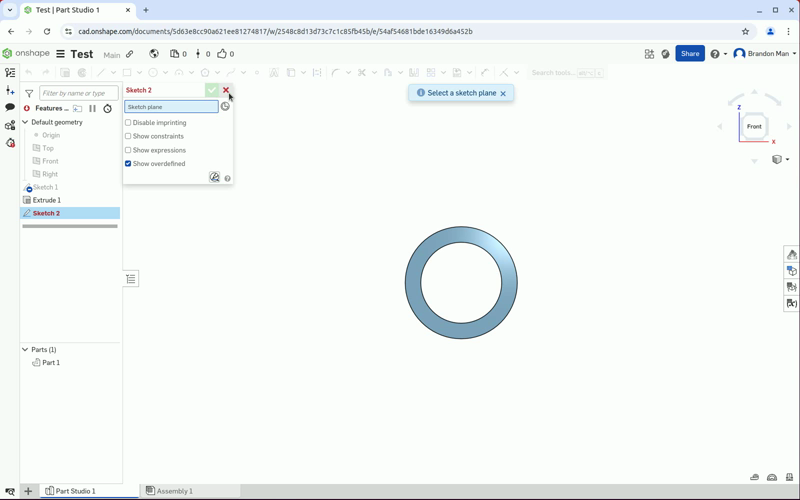
mouse_move(73, 163)
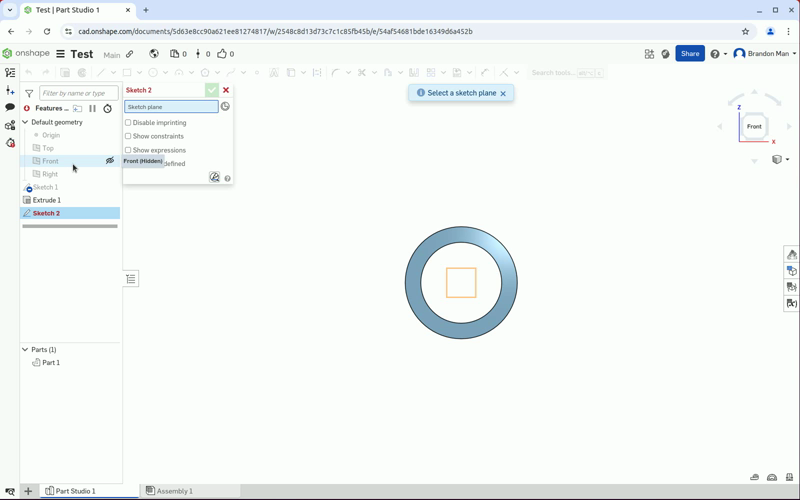
click(73, 163)
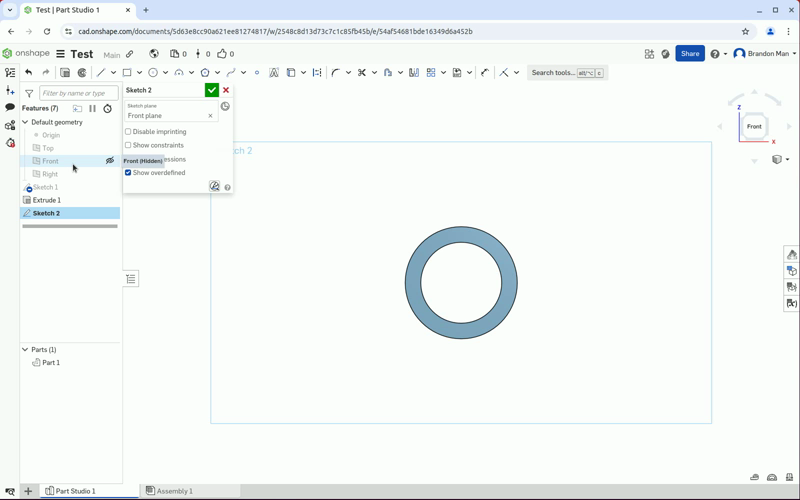
mouse_move(73, 352)
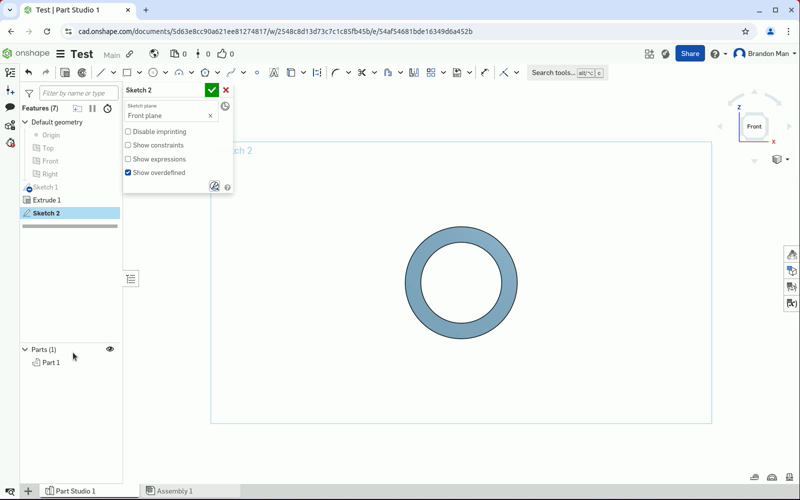
key(y)
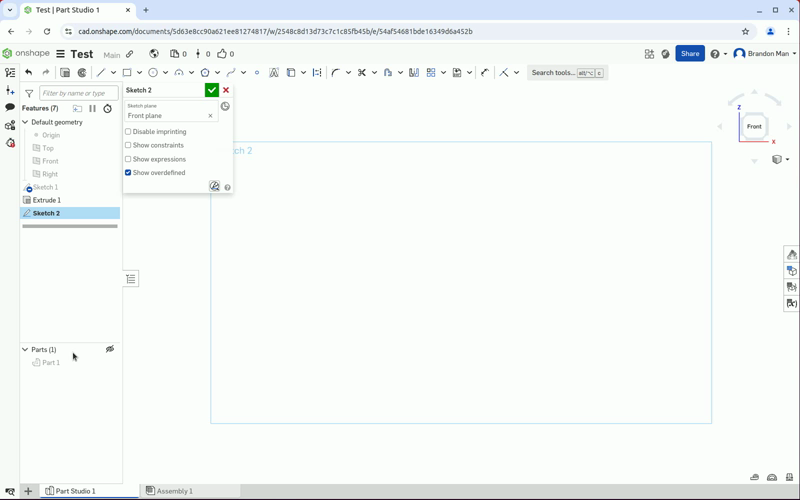
key(c)
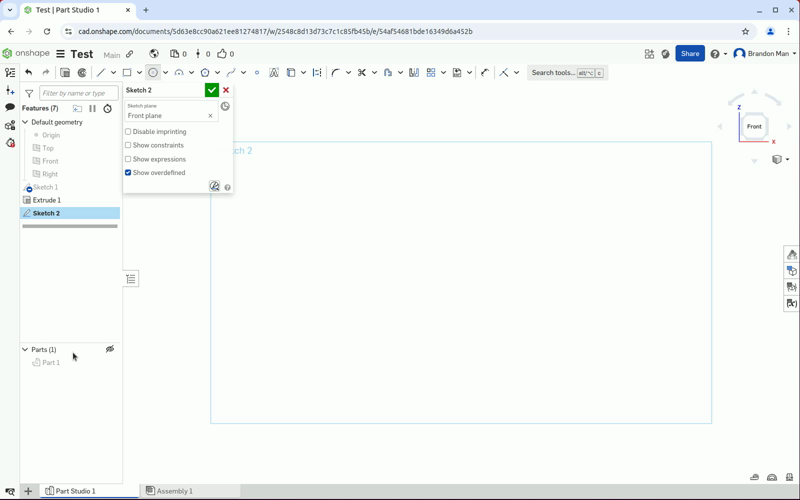
key_down(shift)
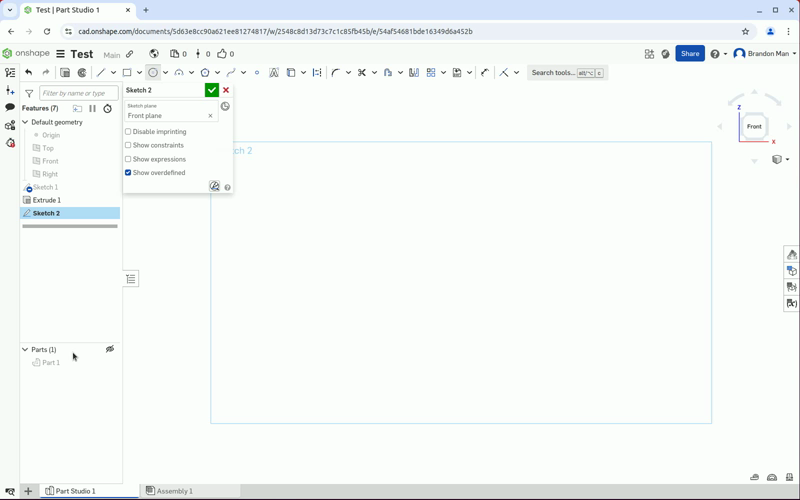
mouse_move(461, 282)
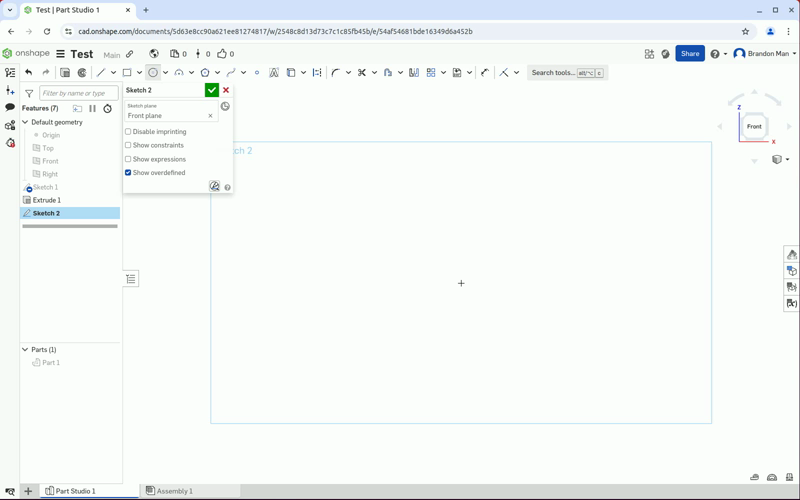
click(461, 282)
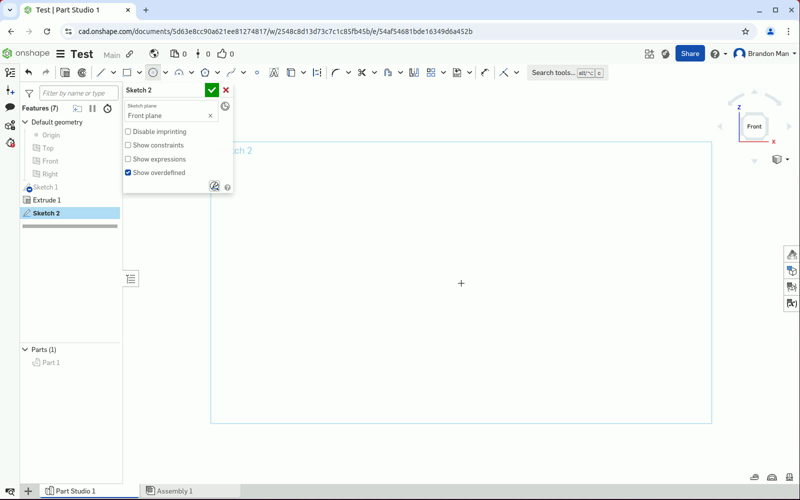
key_up(shift)
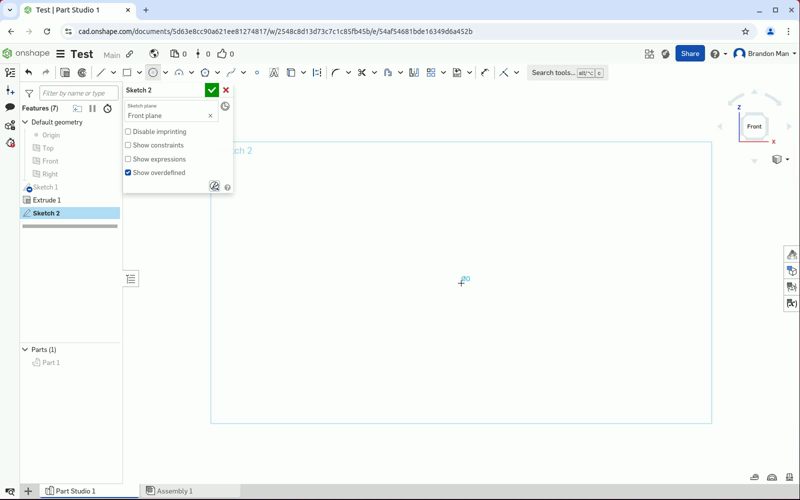
mouse_move(503, 282)
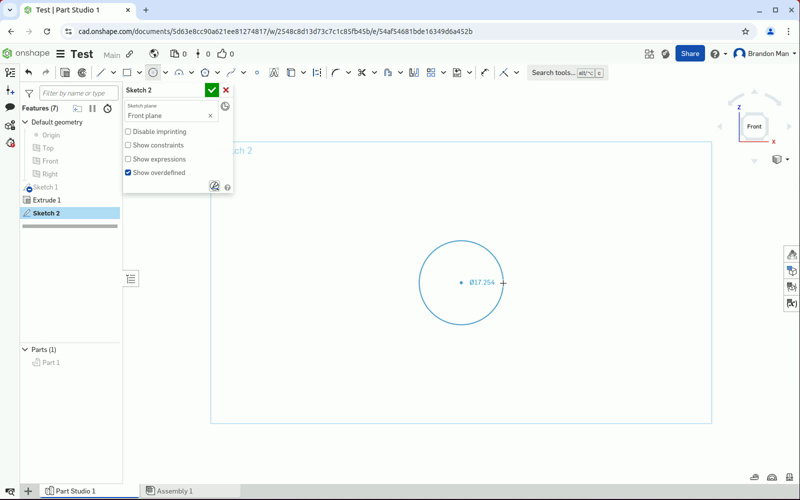
click(503, 282)
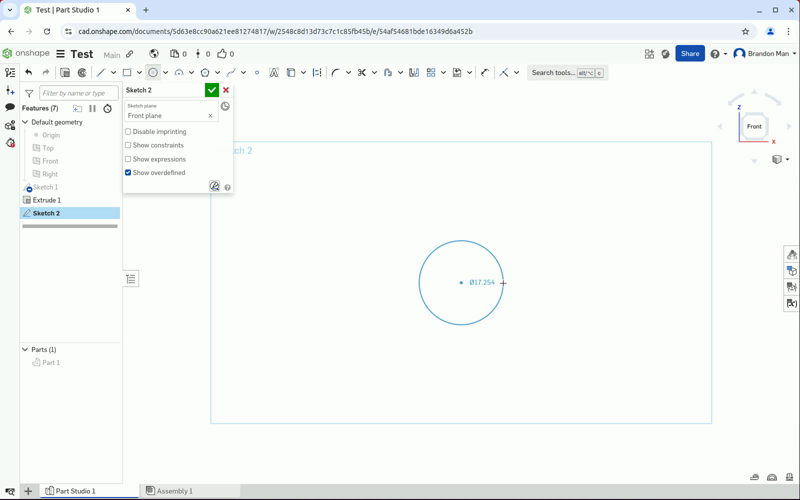
key(esc)
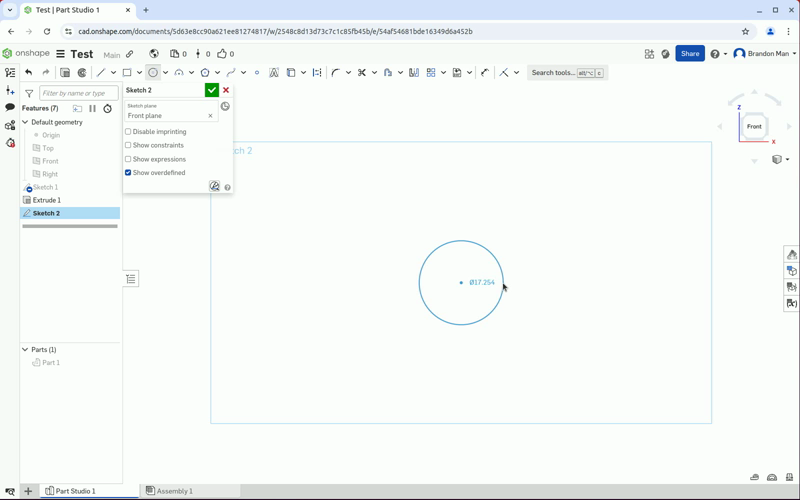
key(c)
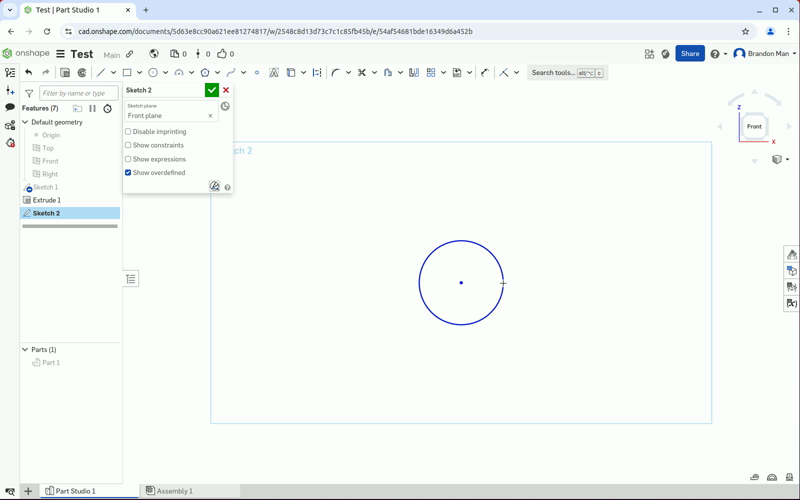
key_down(shift)
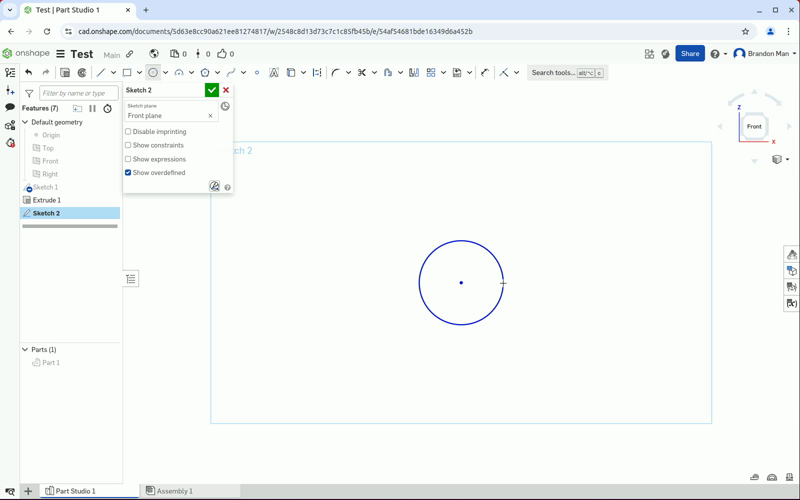
mouse_move(461, 282)
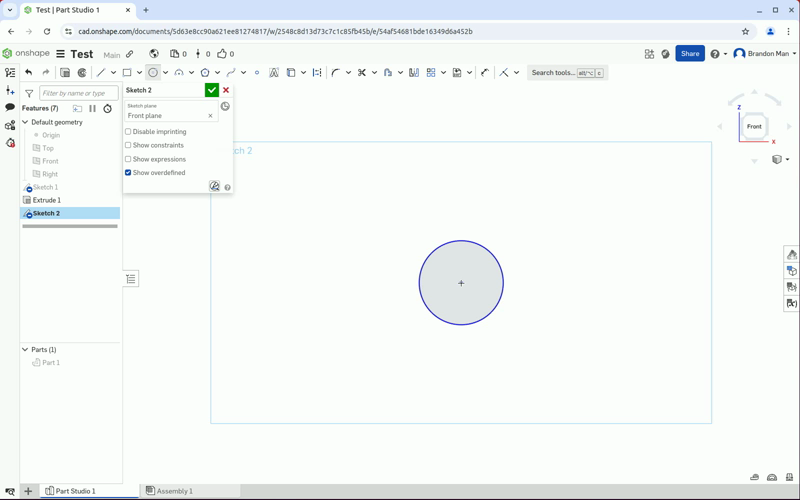
click(461, 282)
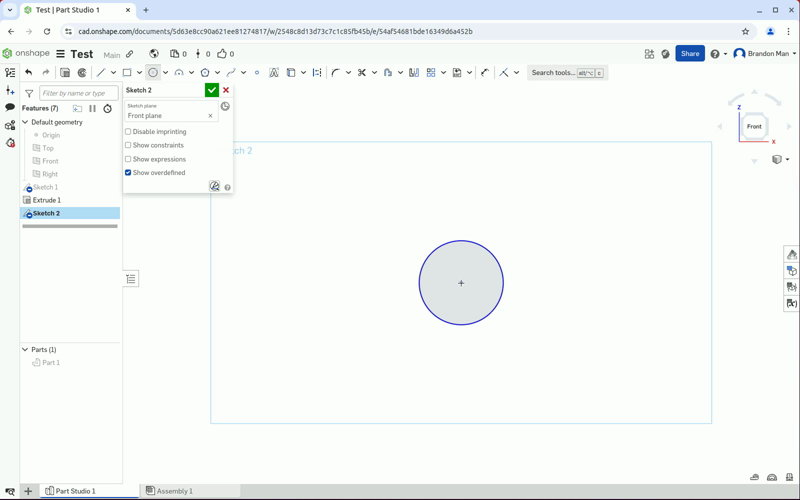
key_up(shift)
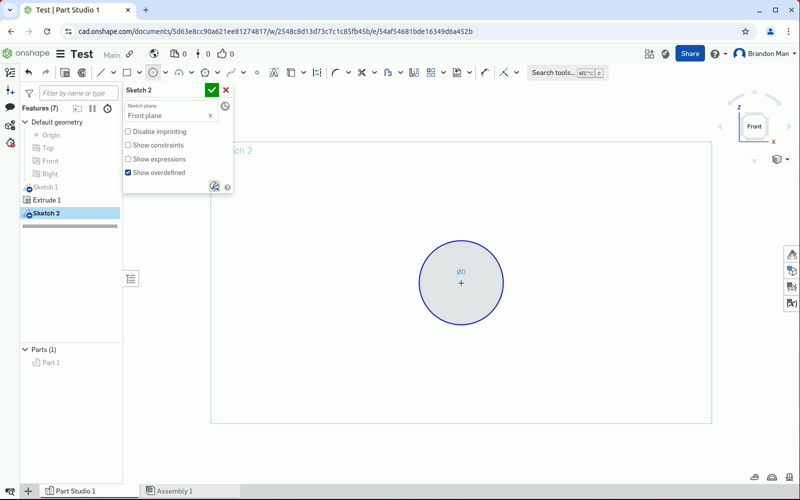
mouse_move(496, 282)
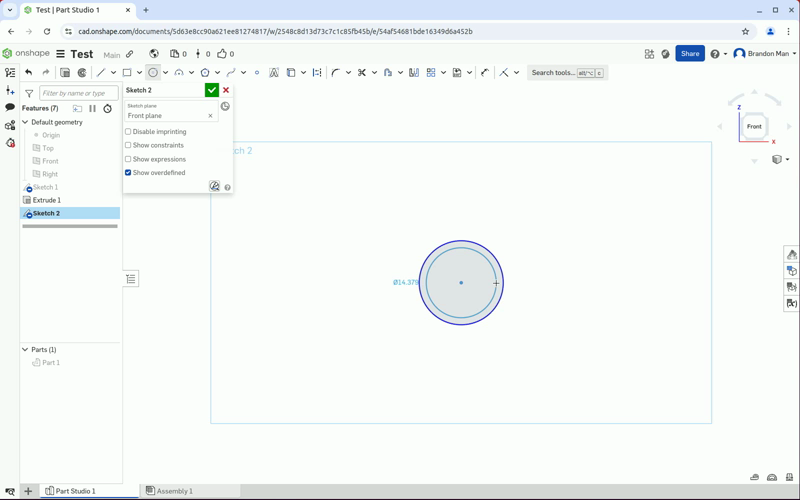
click(496, 282)
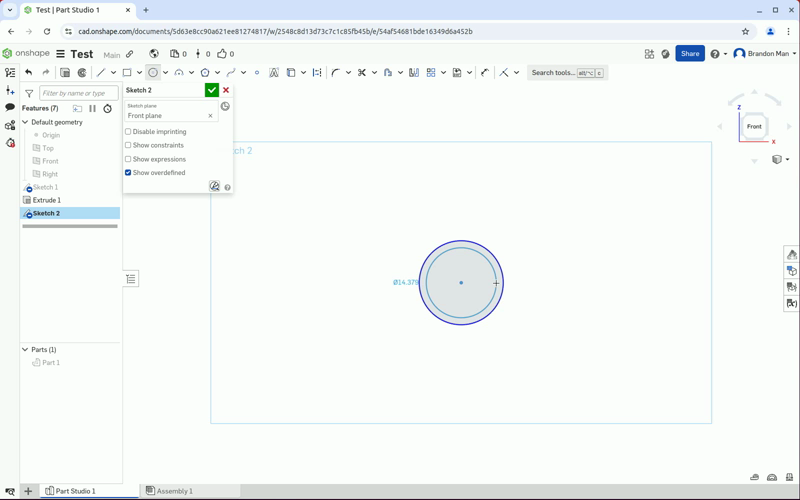
key(esc)
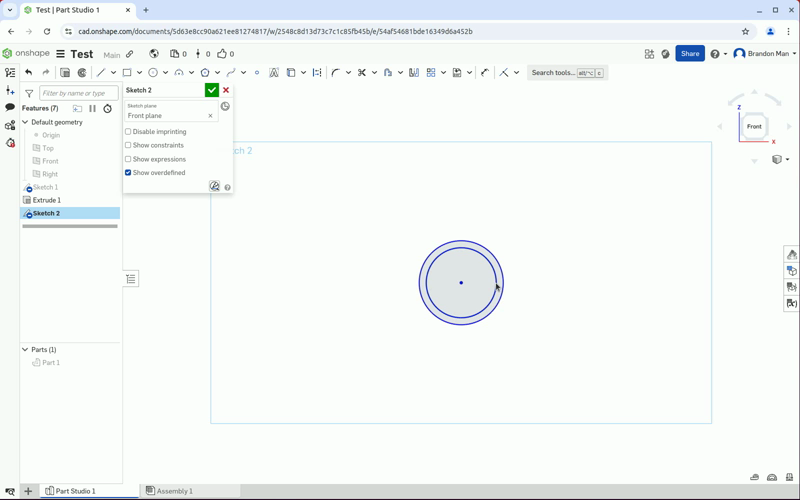
mouse_move(474, 317)
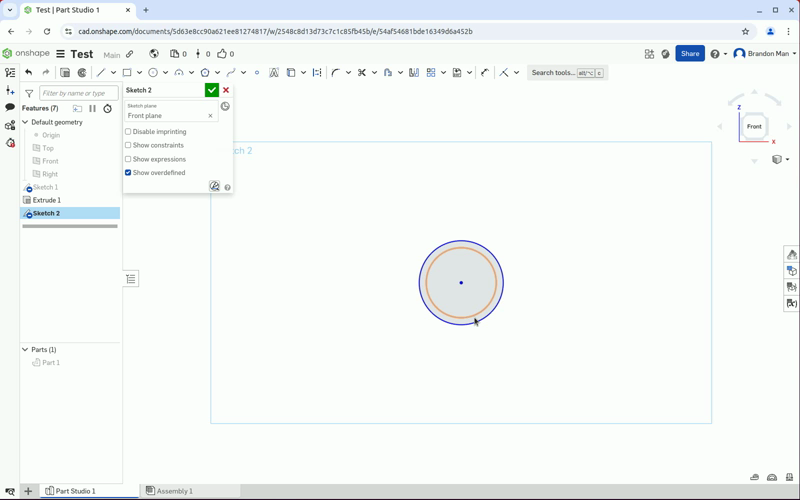
scroll(6)
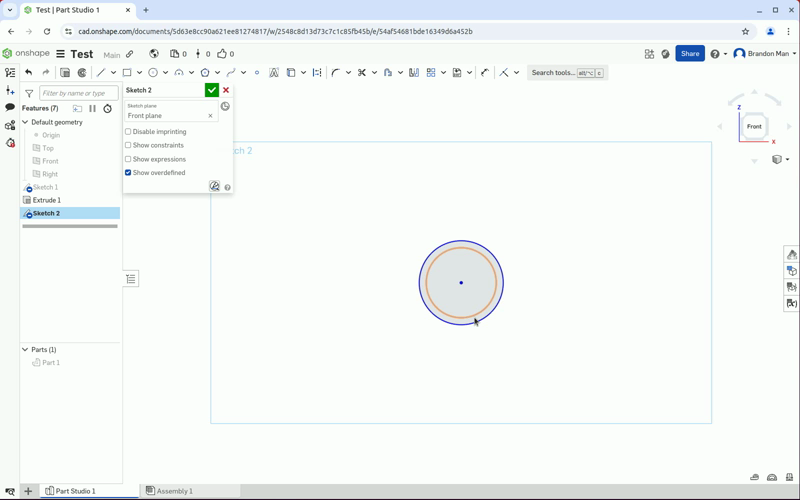
scroll(6)
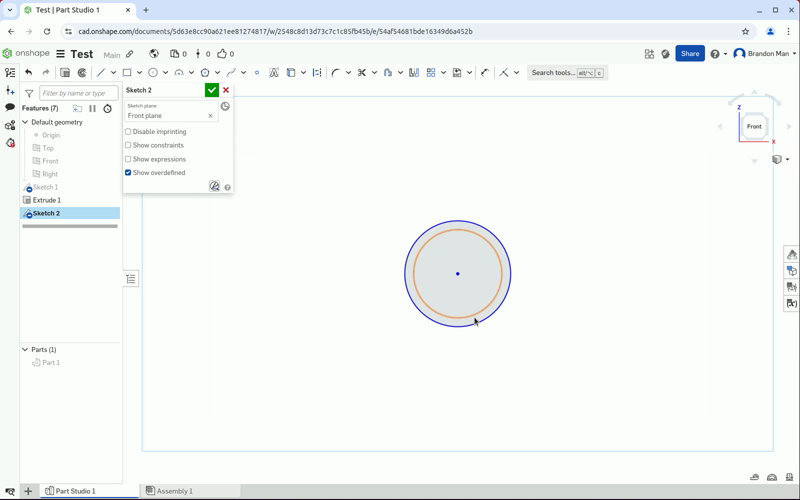
scroll(6)
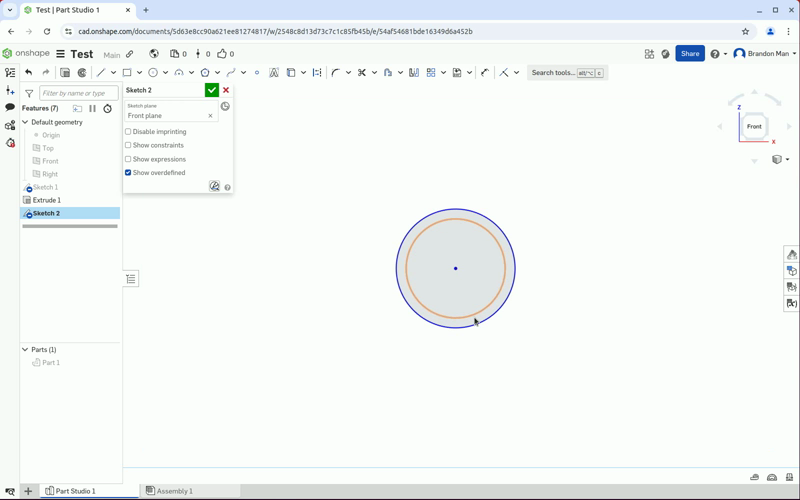
scroll(6)
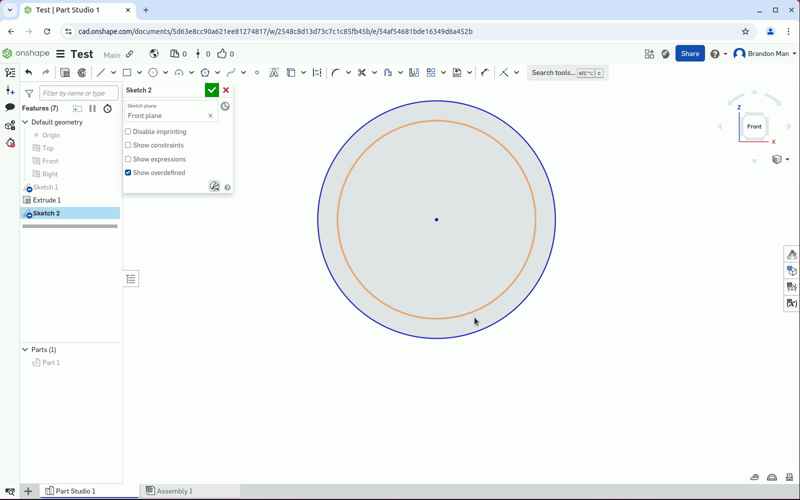
scroll(6)
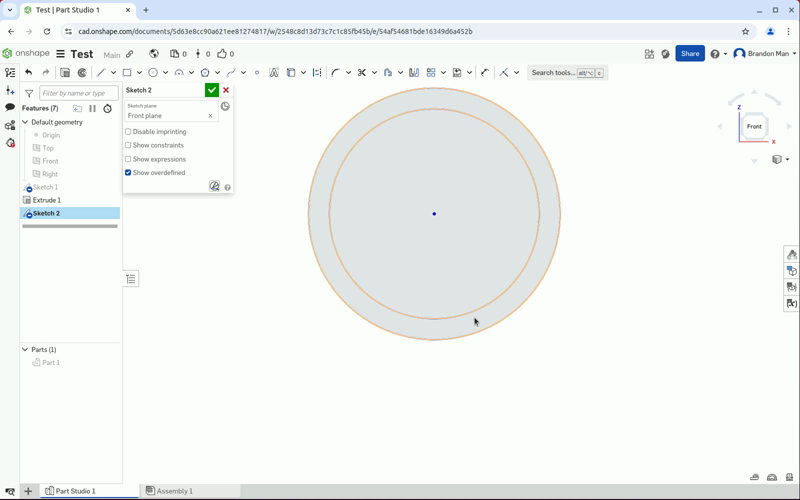
scroll(6)
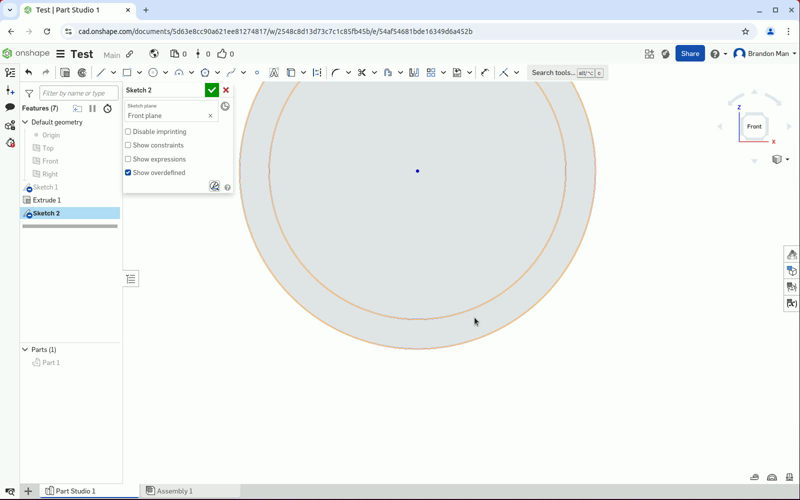
scroll(6)
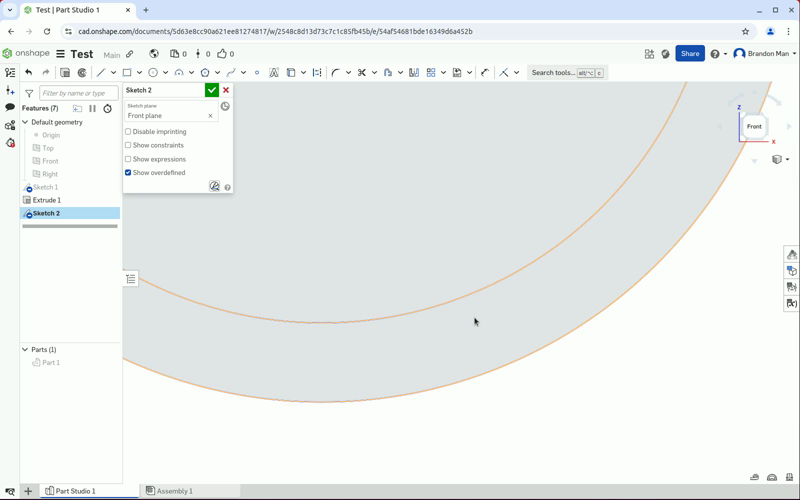
click(474, 317)
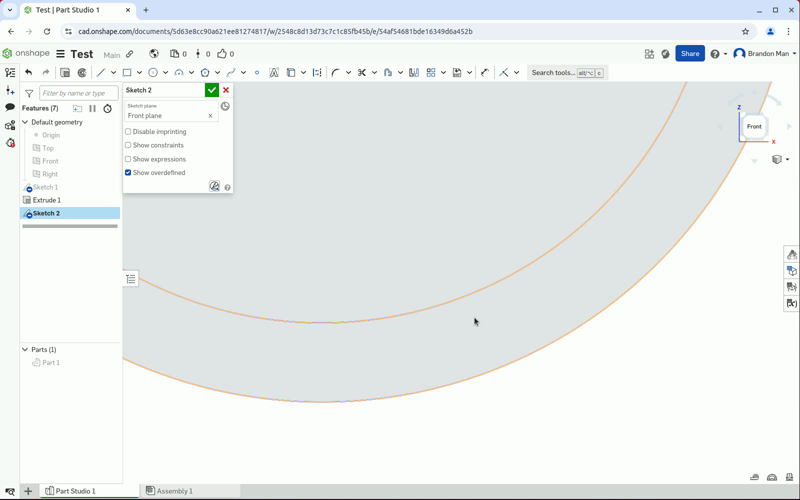
scroll(-6)
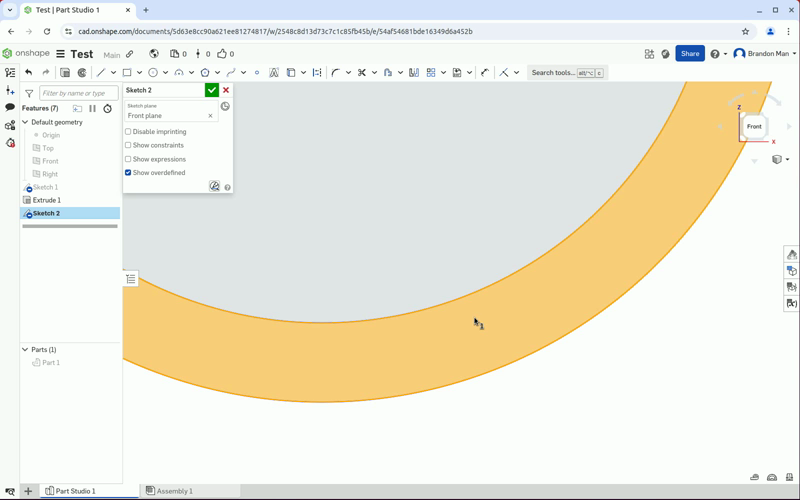
scroll(-6)
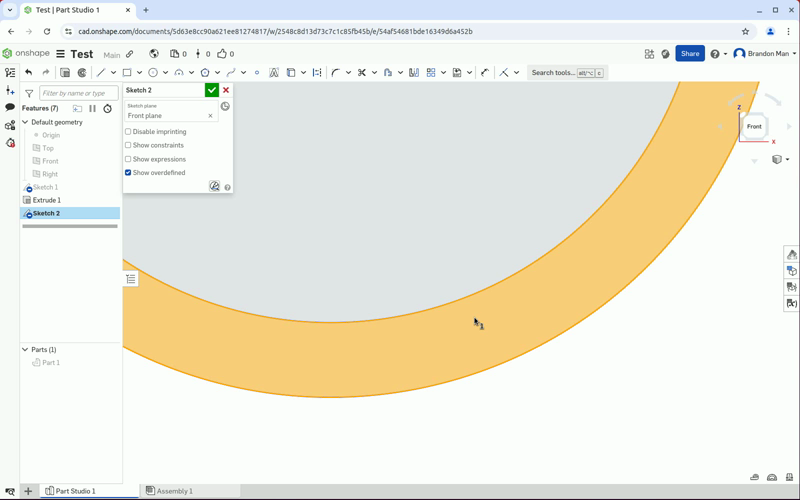
scroll(-6)
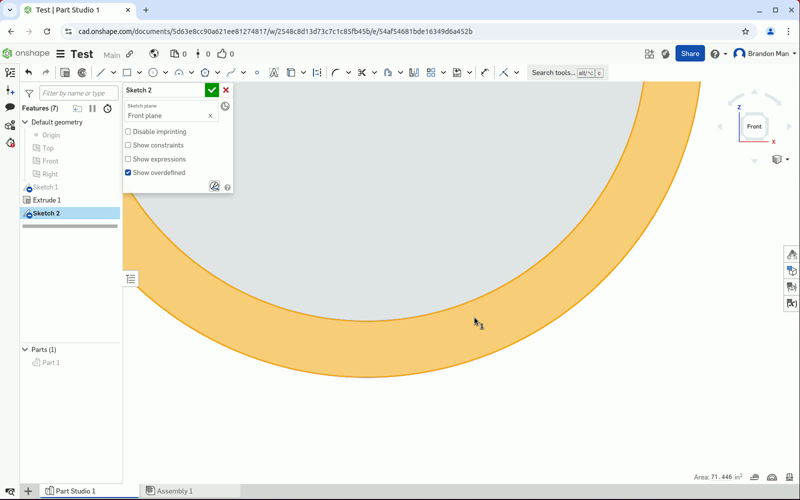
scroll(-6)
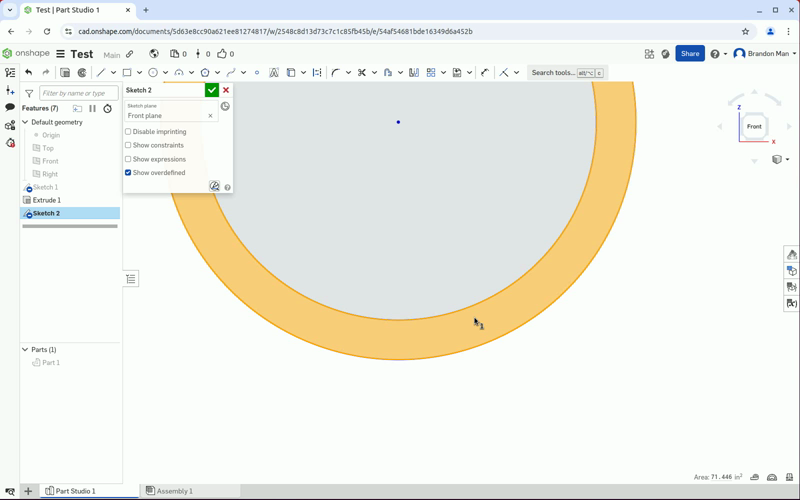
scroll(-6)
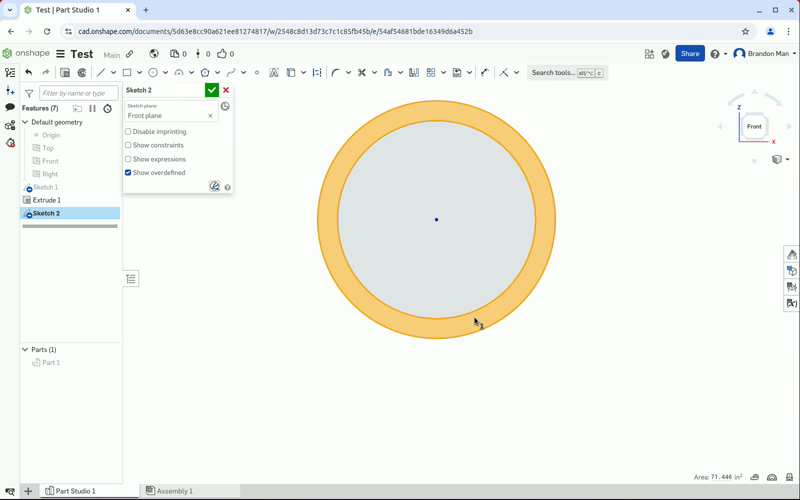
scroll(-6)
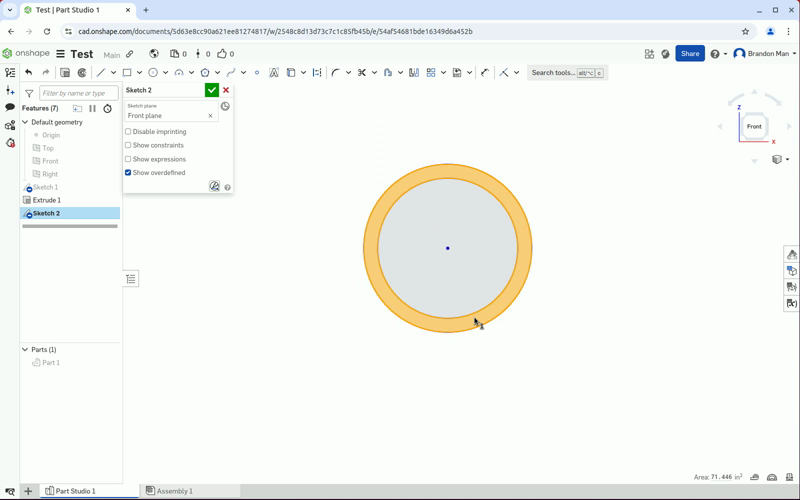
scroll(-6)
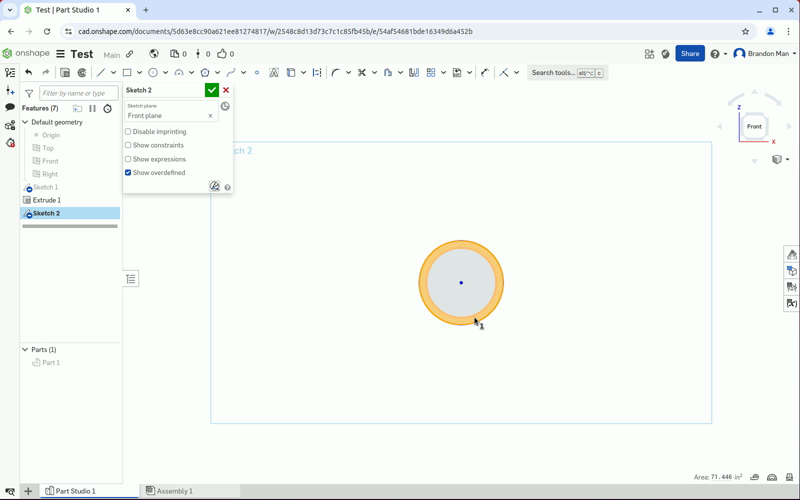
mouse_move(73, 352)
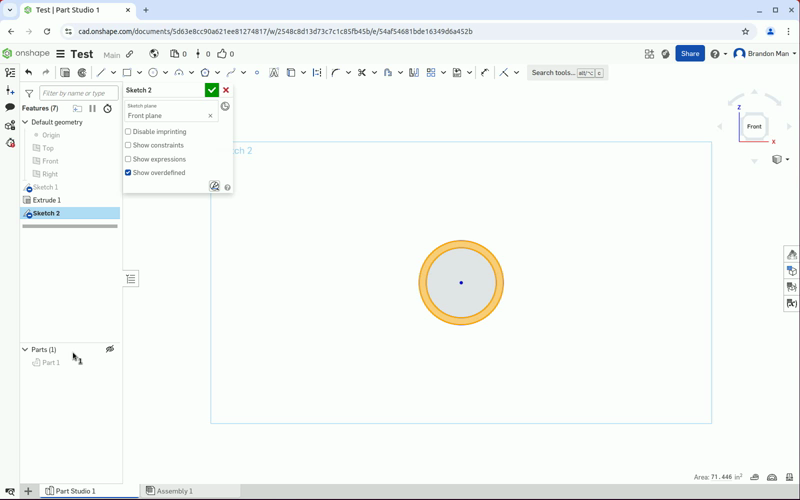
key(shift+y)
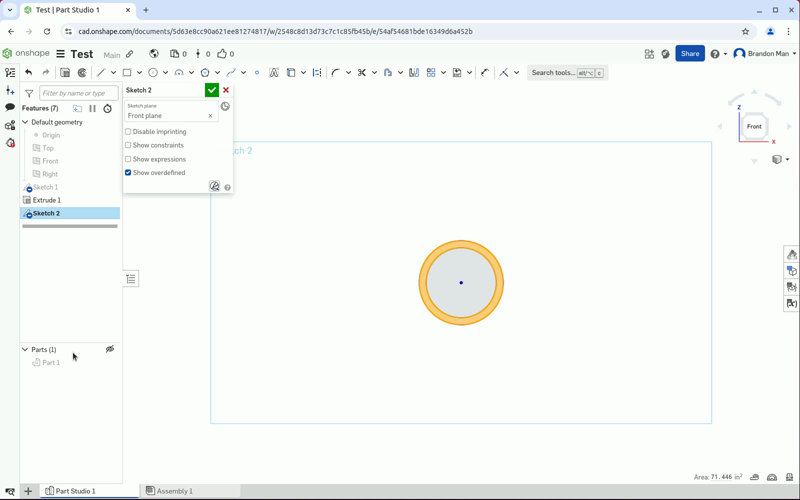
key(shift+e)
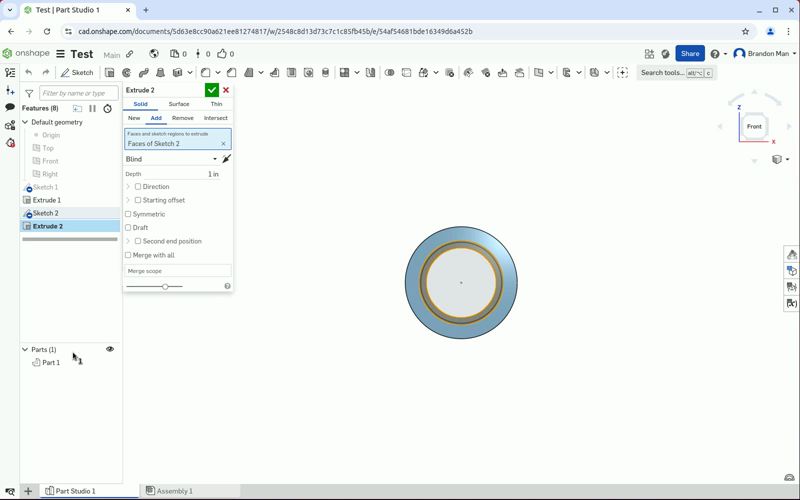
mouse_move(143, 106)
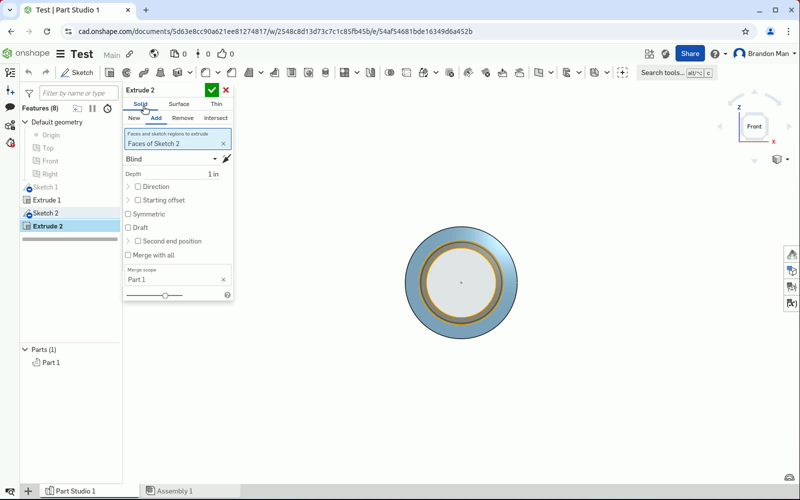
click(143, 106)
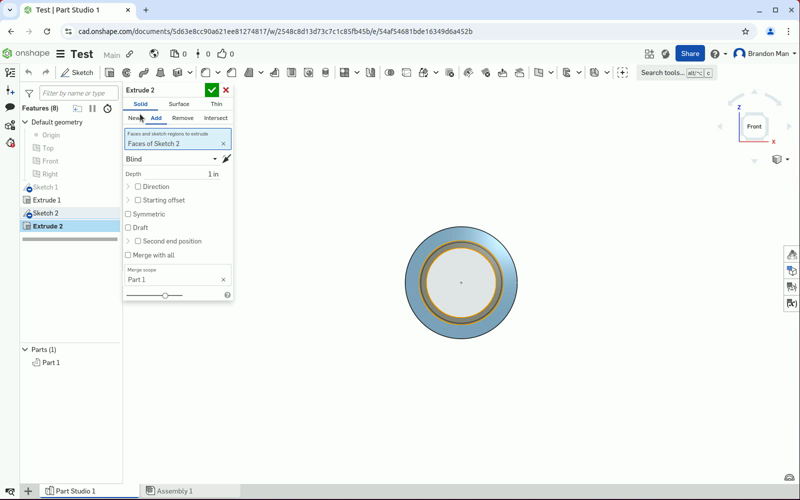
mouse_move(137, 120)
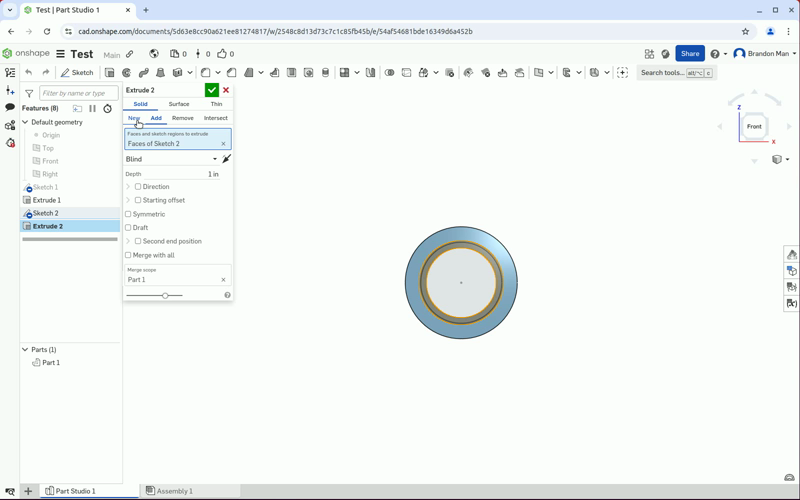
click(137, 120)
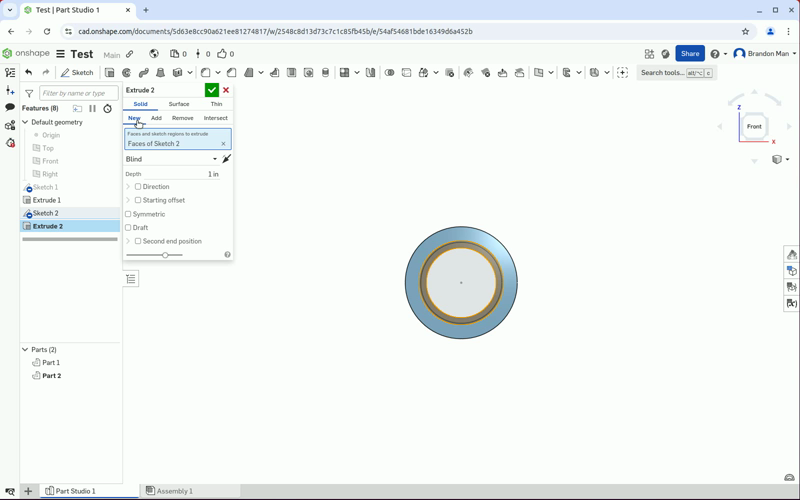
key(tab, 4)
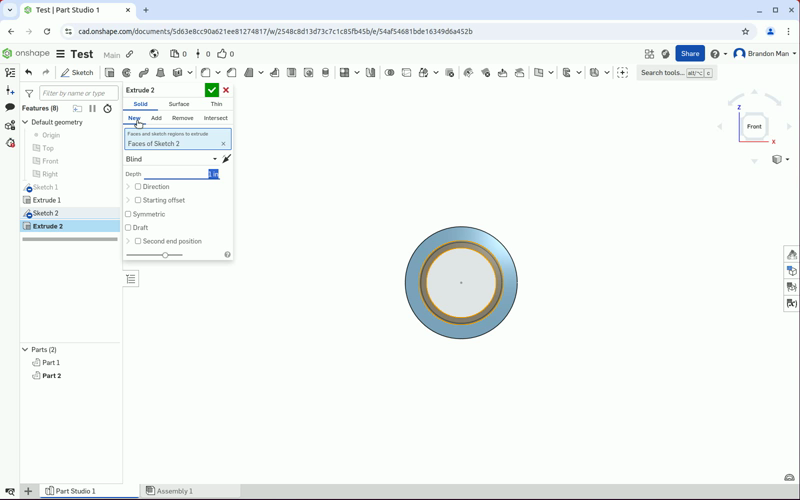
text(2.889)
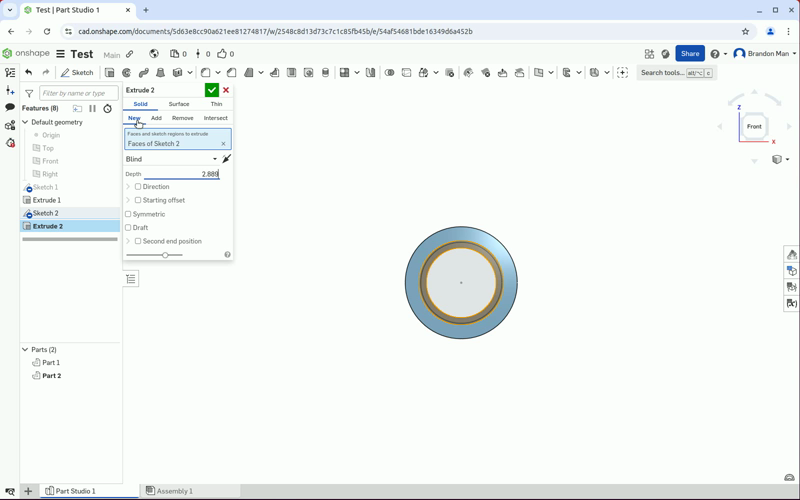
key(enter)
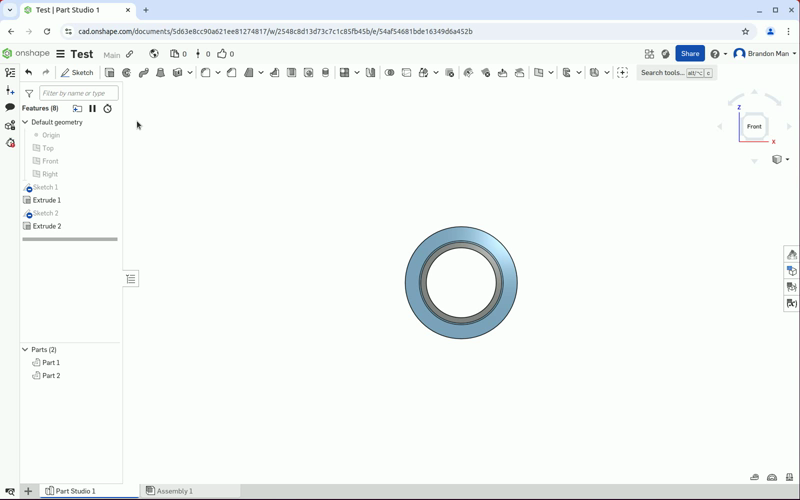
key(shift+h)
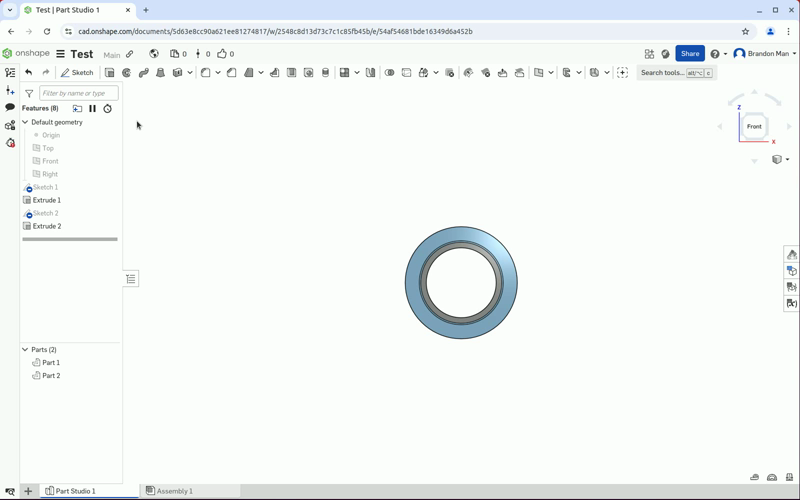
key(shift+h)
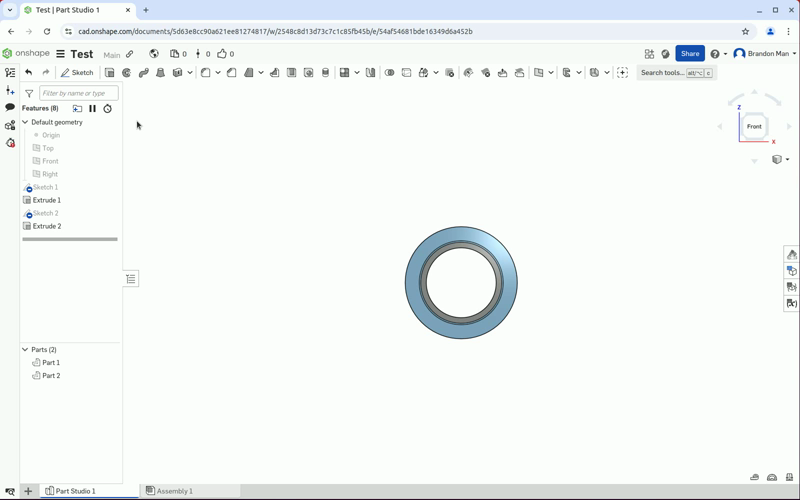
mouse_move(73, 189)
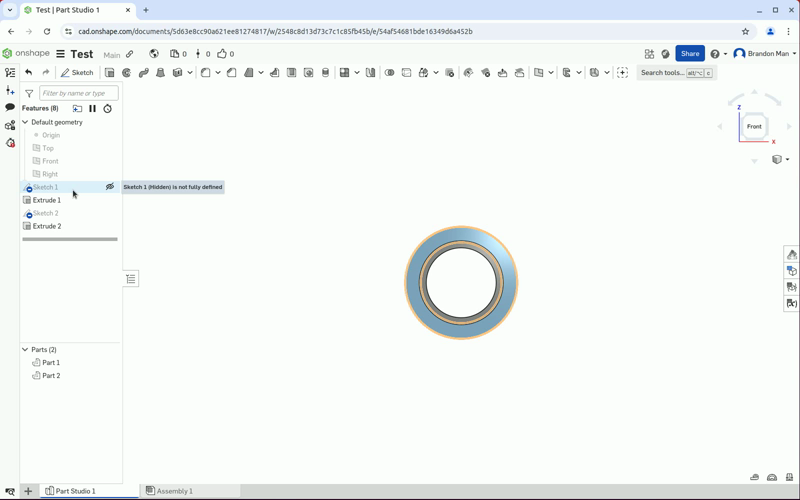
click(73, 189)
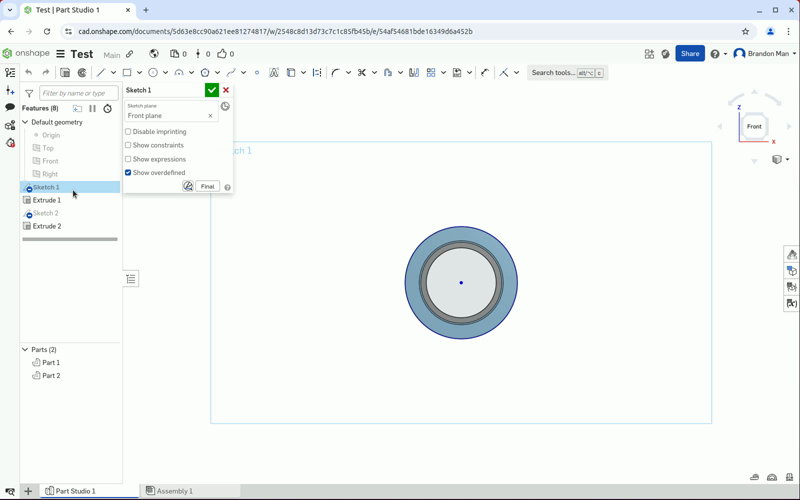
mouse_move(229, 92)
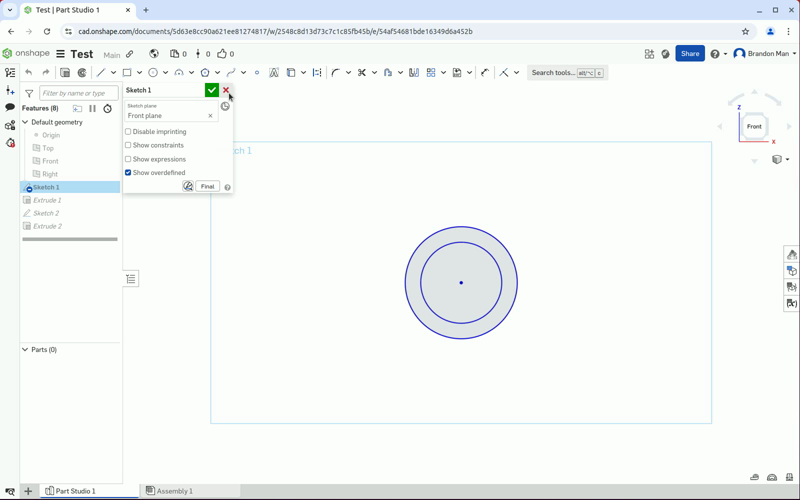
click(229, 92)
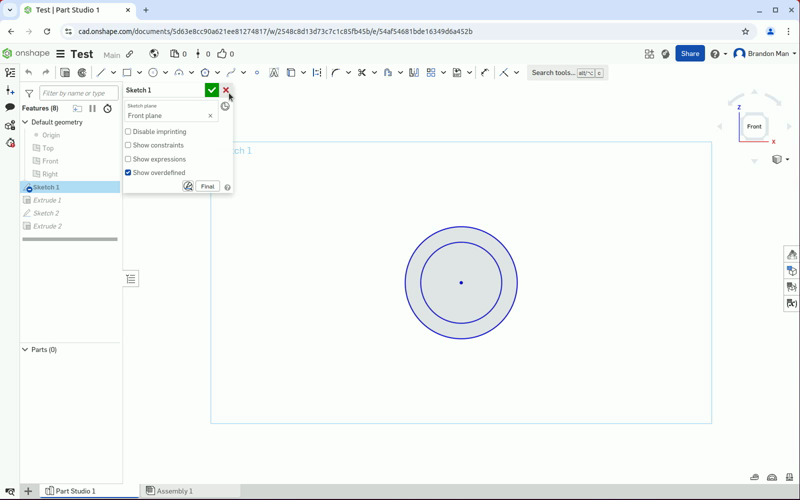
key(shift+s)
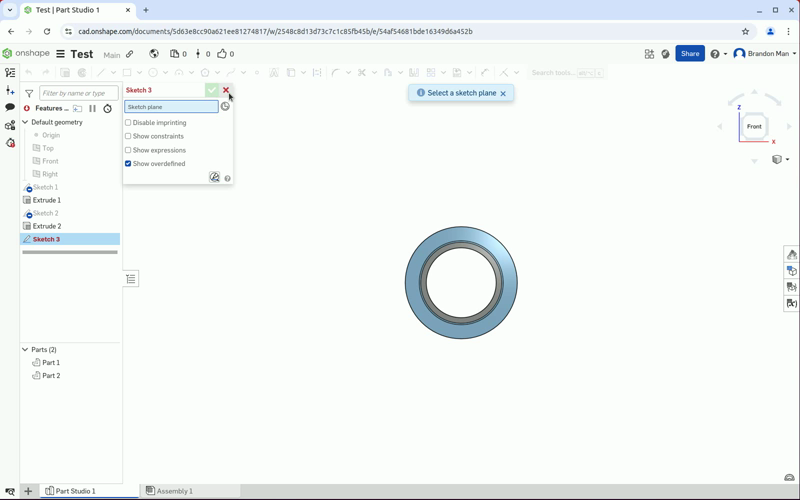
mouse_move(73, 163)
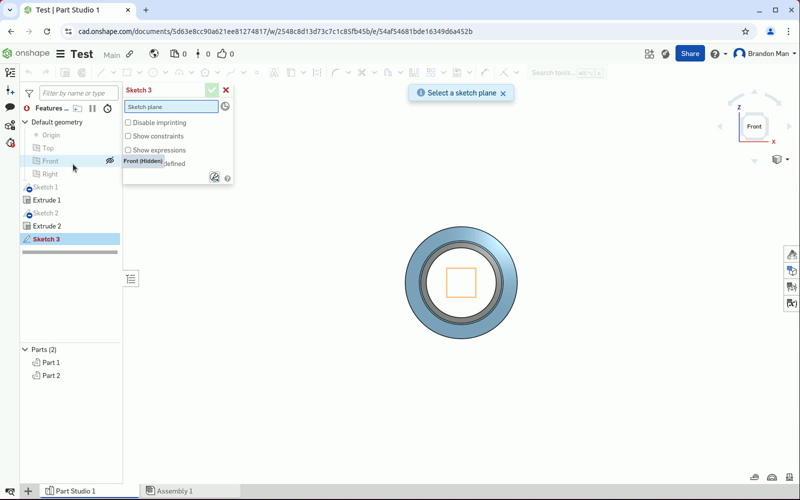
click(73, 163)
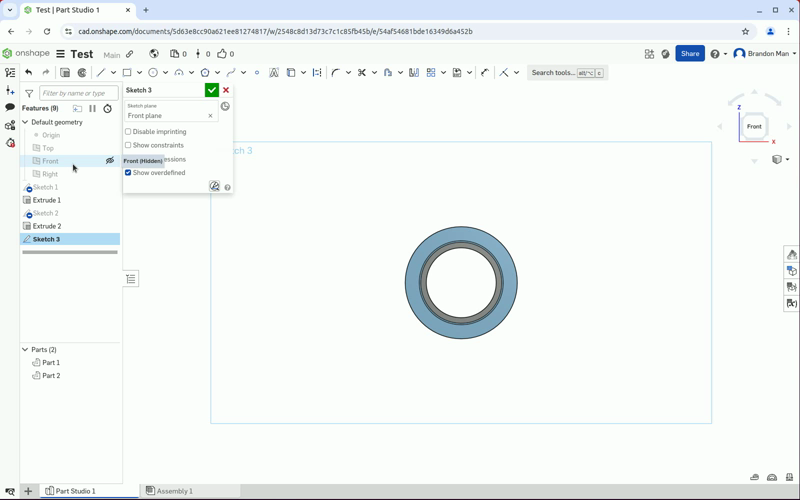
mouse_move(73, 352)
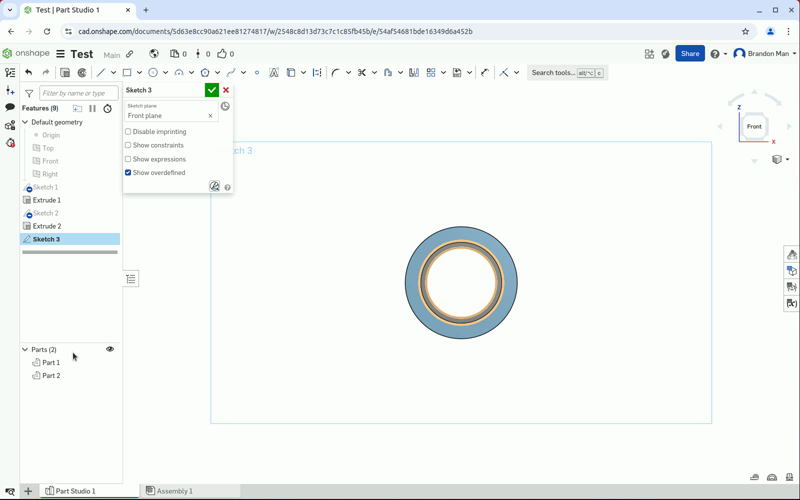
key(y)
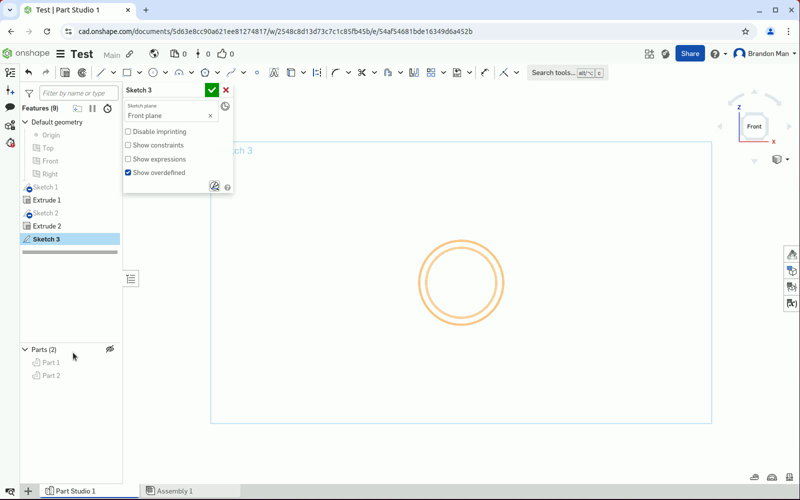
key(c)
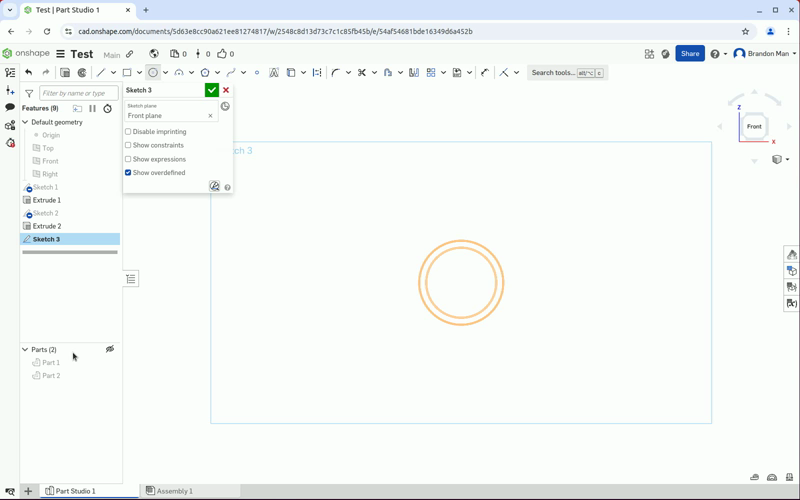
key_down(shift)
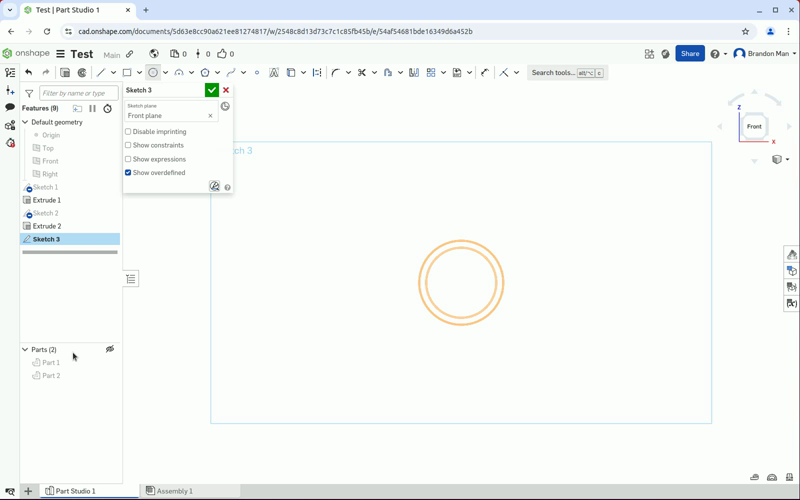
mouse_move(461, 282)
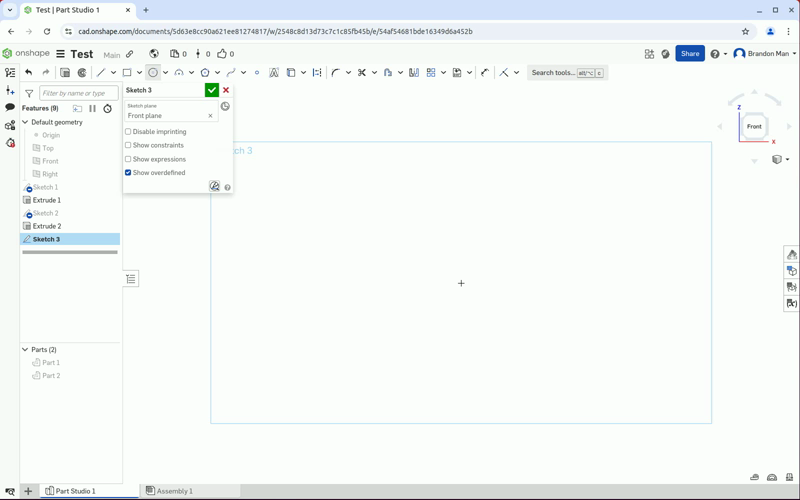
click(461, 282)
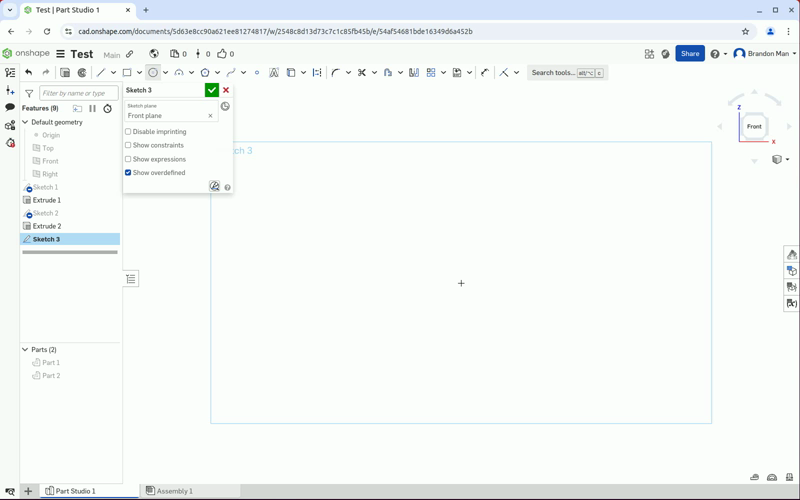
key_up(shift)
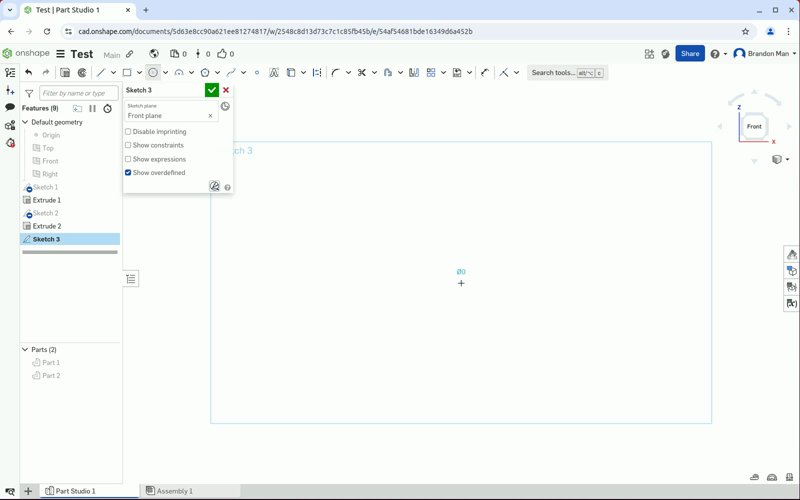
mouse_move(503, 282)
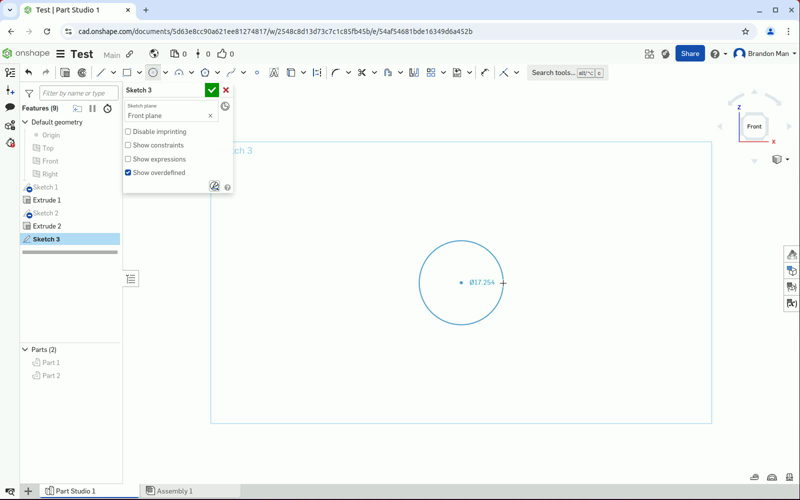
click(503, 282)
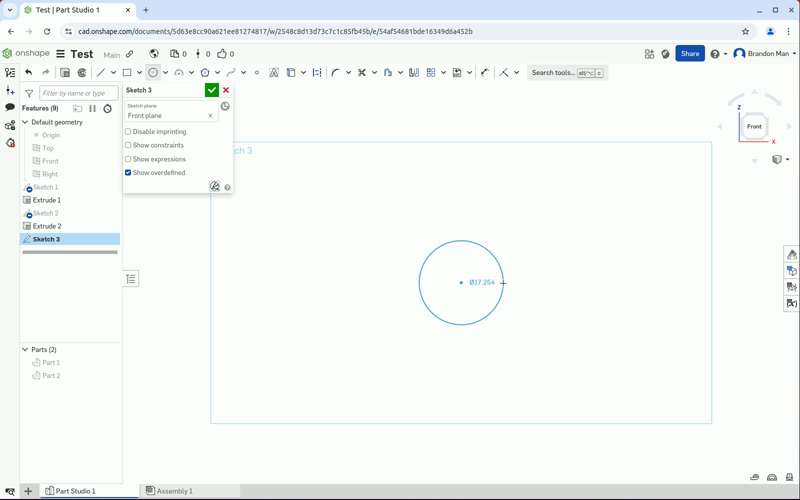
key(esc)
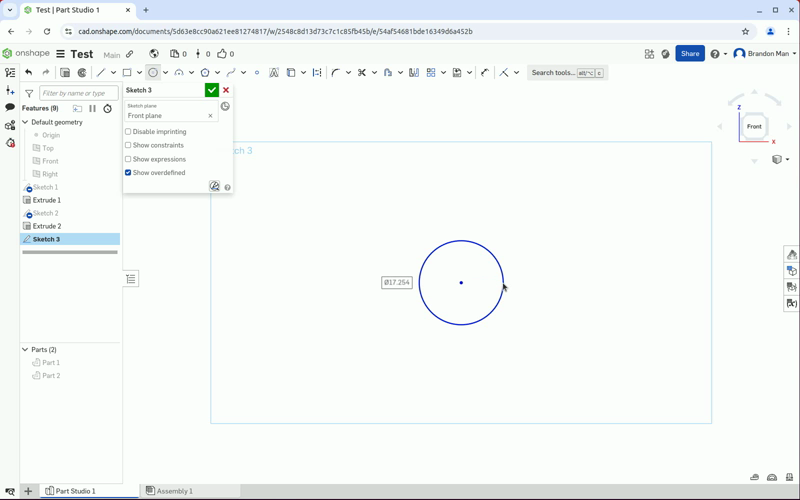
key(c)
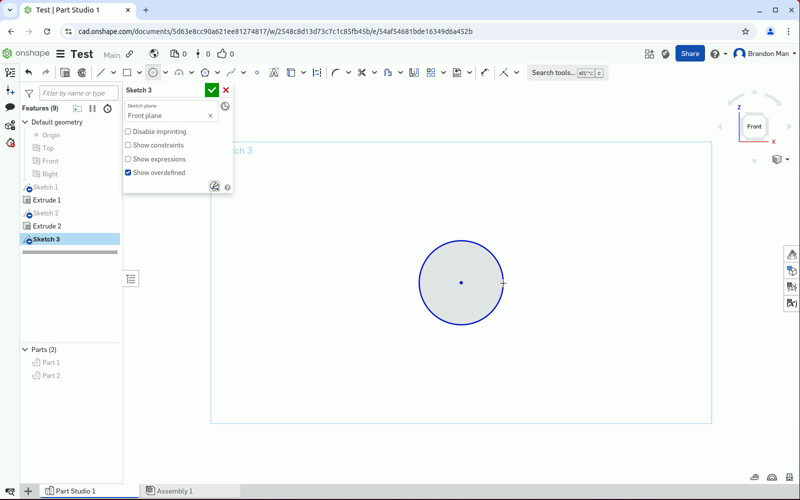
key_down(shift)
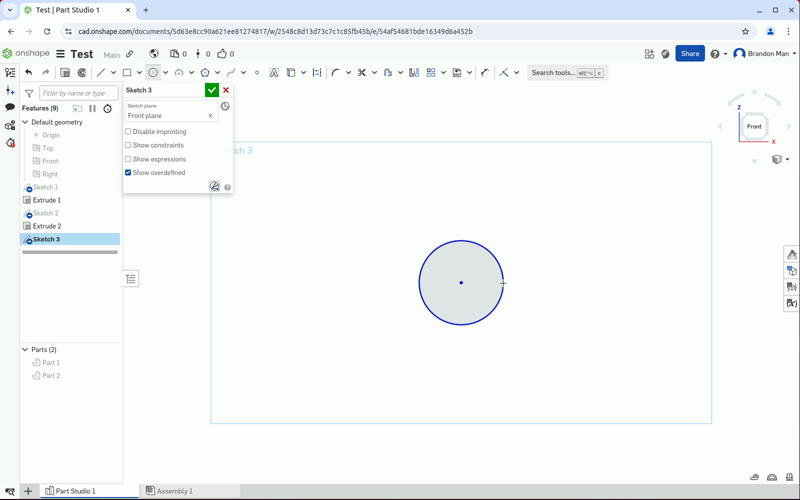
mouse_move(461, 282)
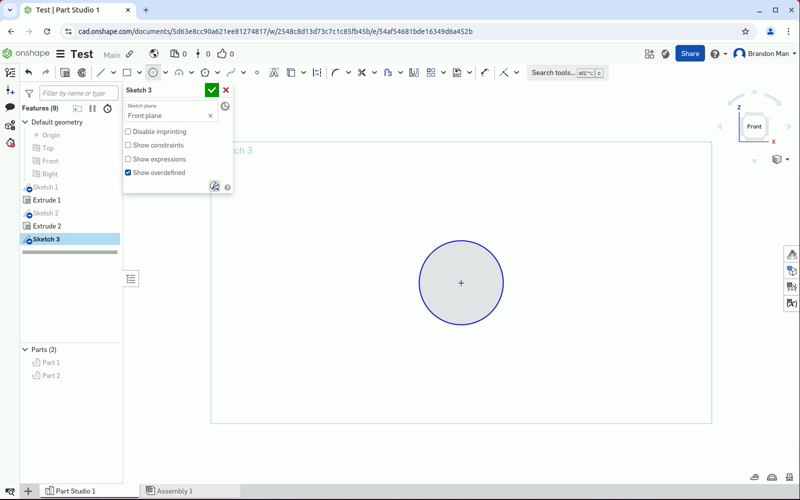
click(461, 282)
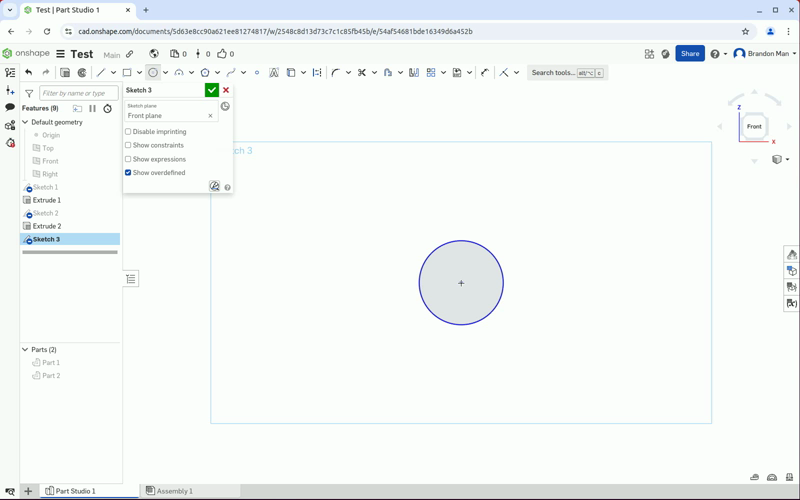
key_up(shift)
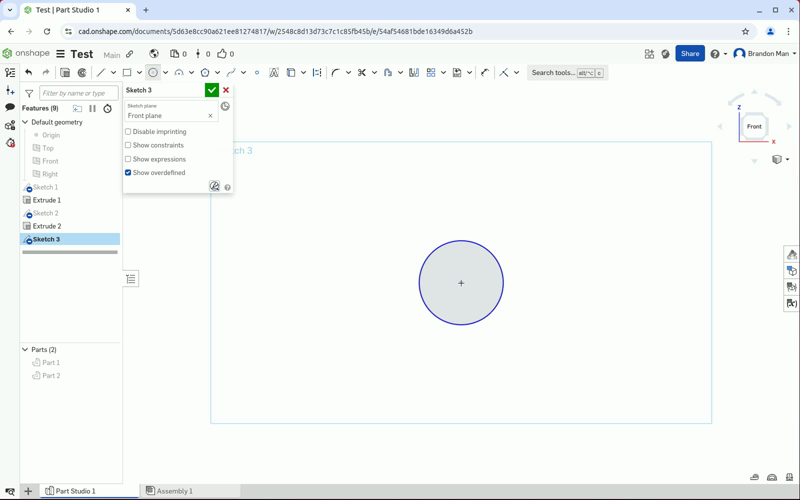
mouse_move(496, 282)
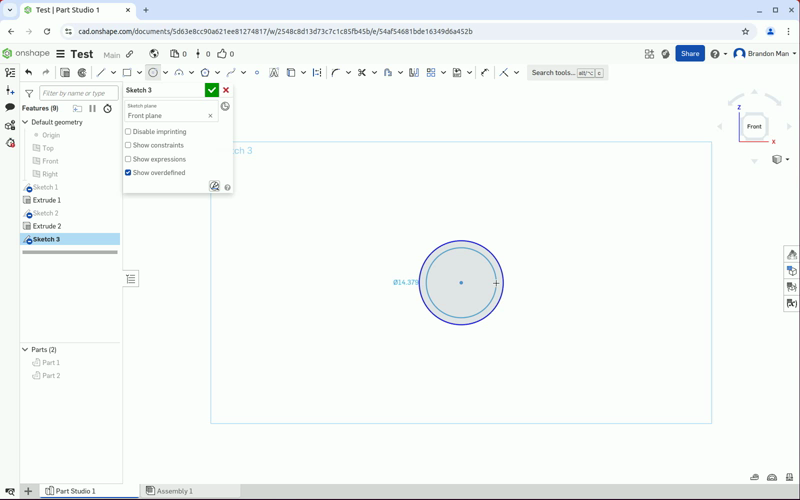
click(496, 282)
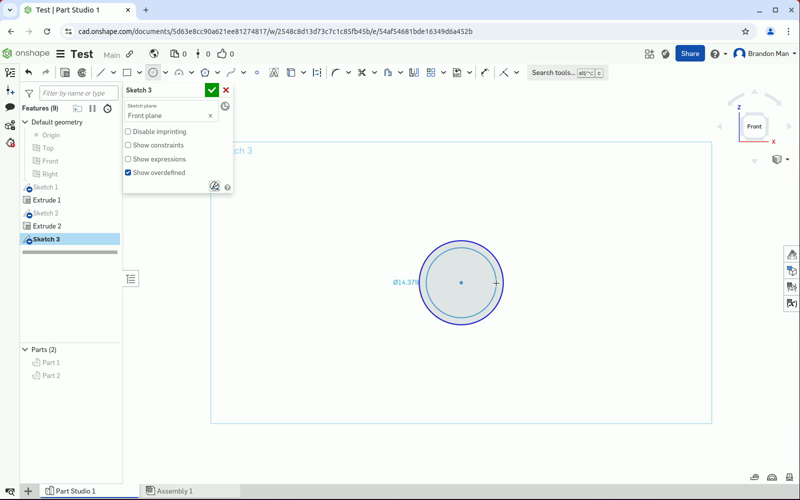
key(esc)
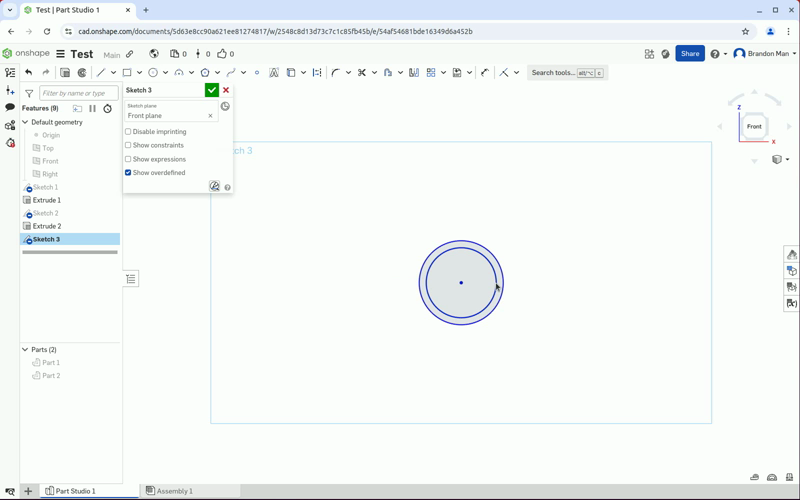
mouse_move(465, 243)
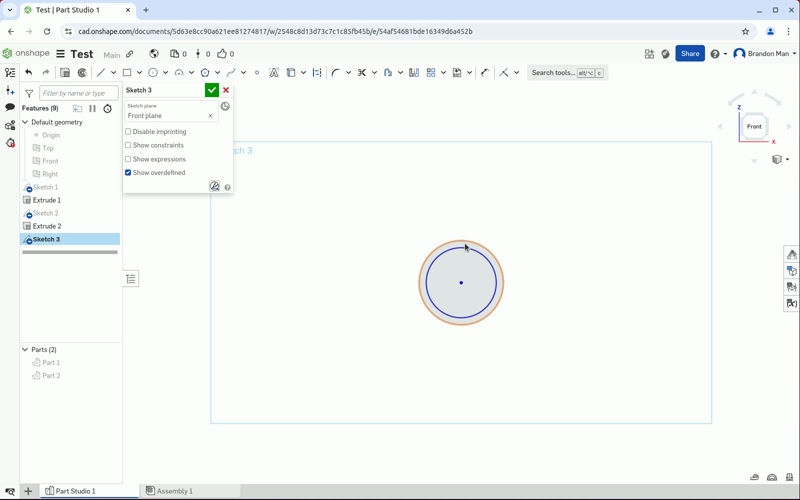
scroll(6)
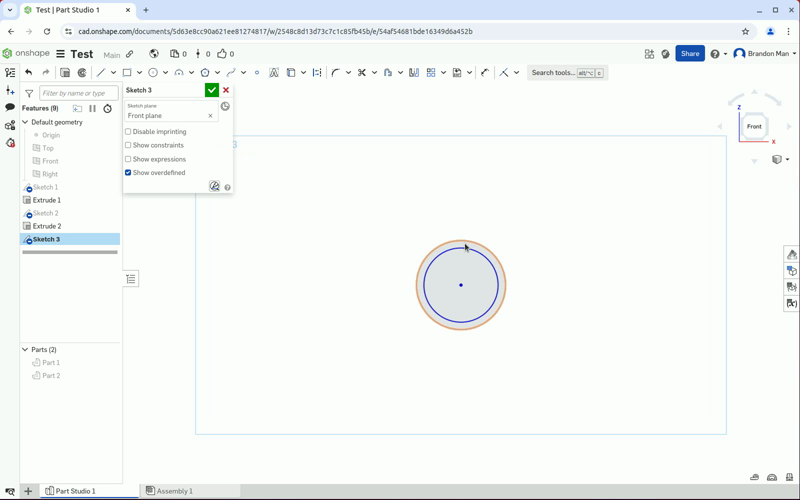
scroll(6)
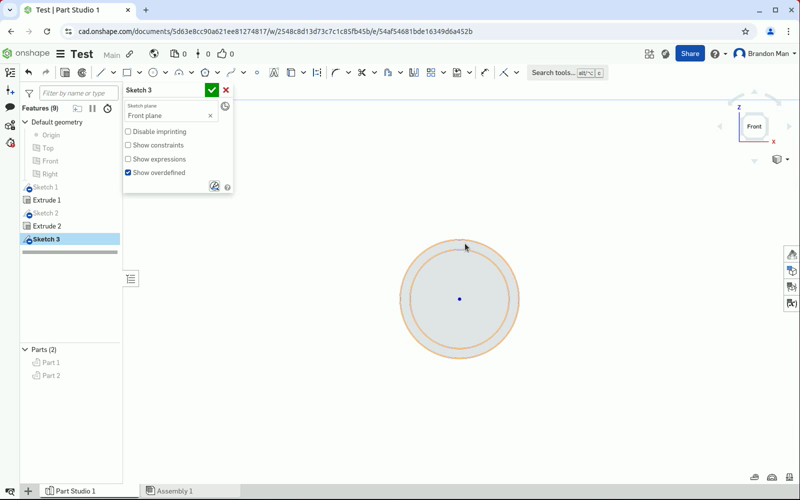
scroll(6)
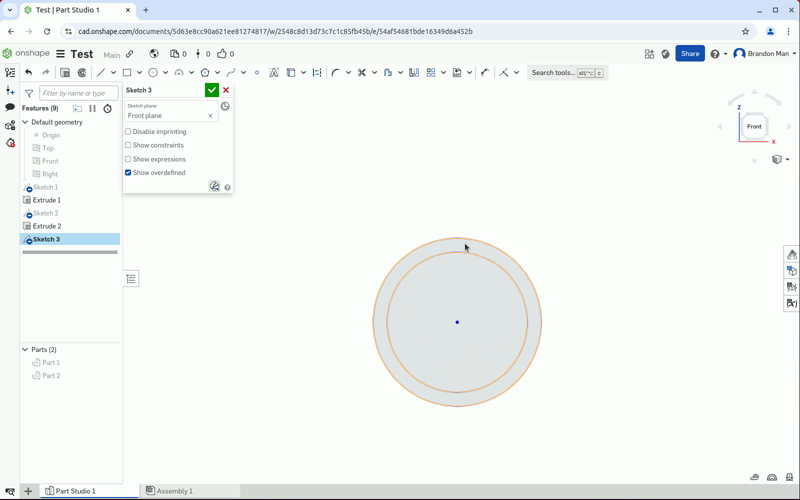
scroll(6)
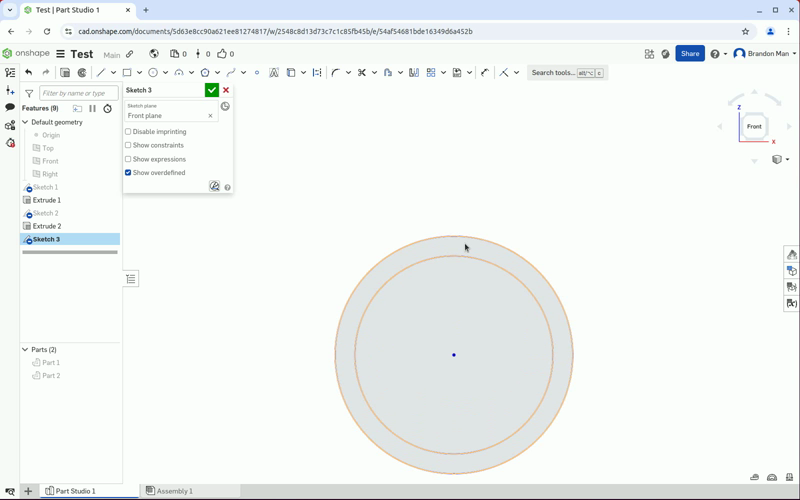
scroll(6)
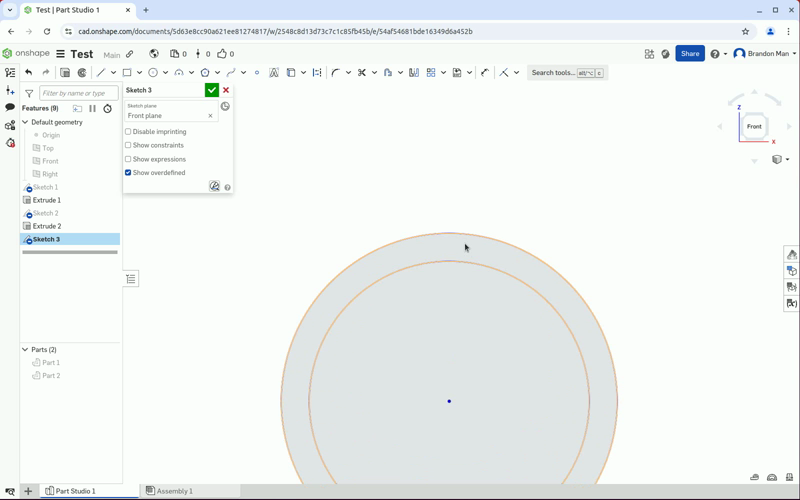
scroll(6)
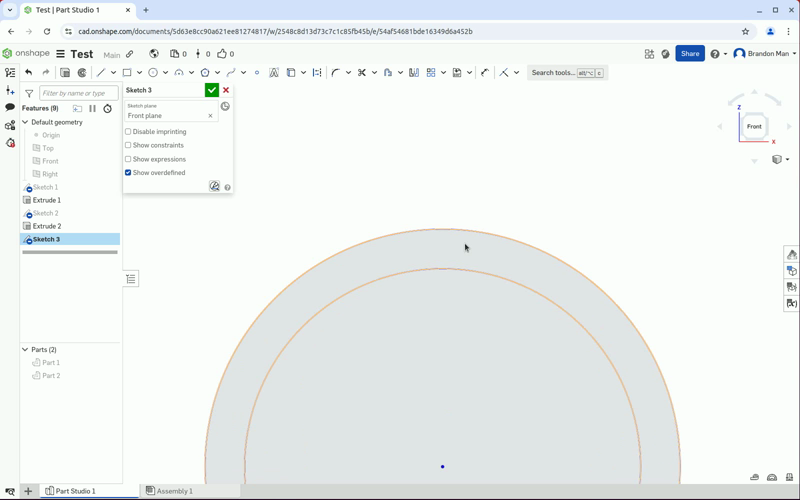
scroll(6)
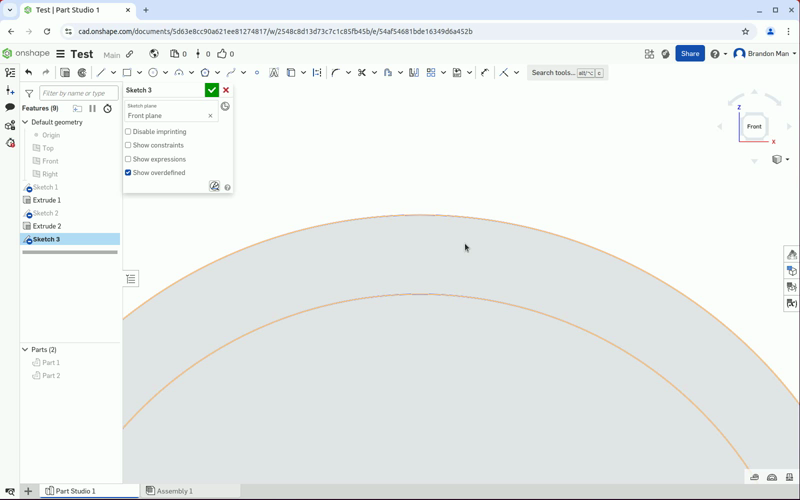
click(465, 243)
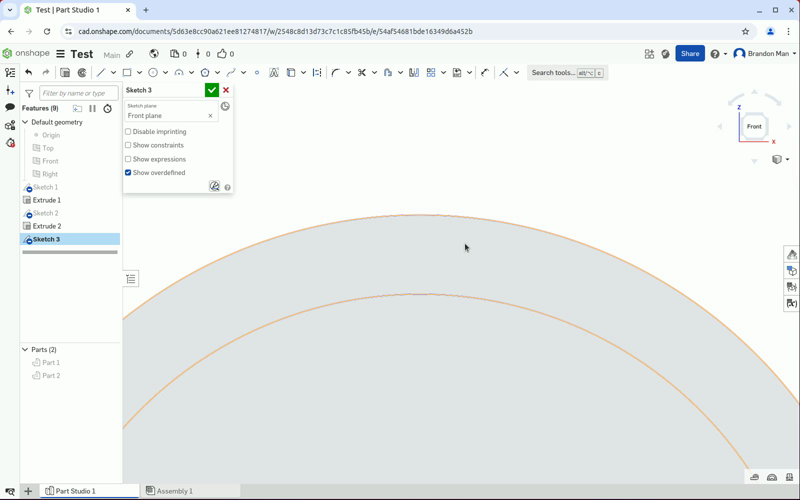
scroll(-6)
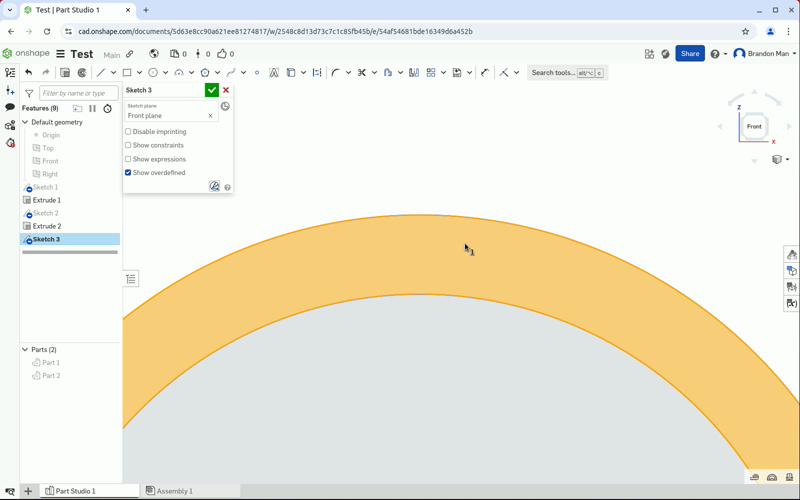
scroll(-6)
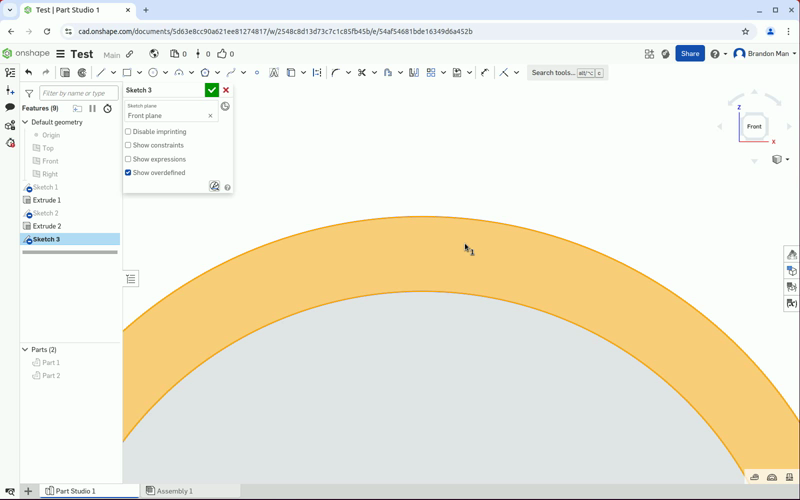
scroll(-6)
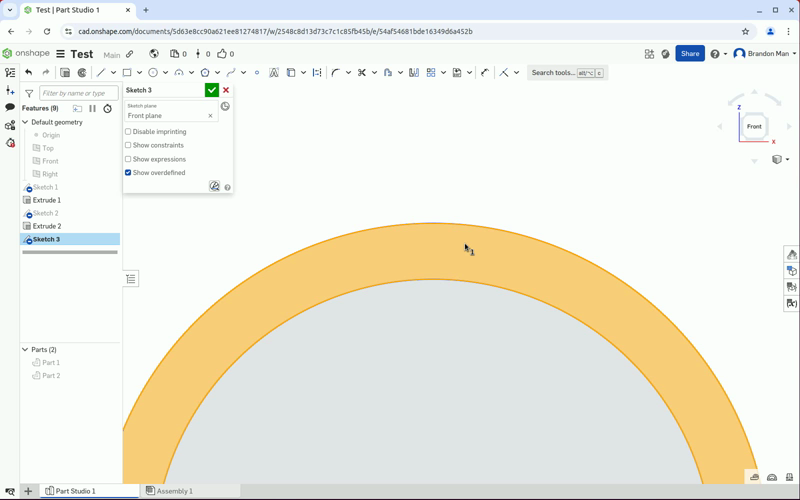
scroll(-6)
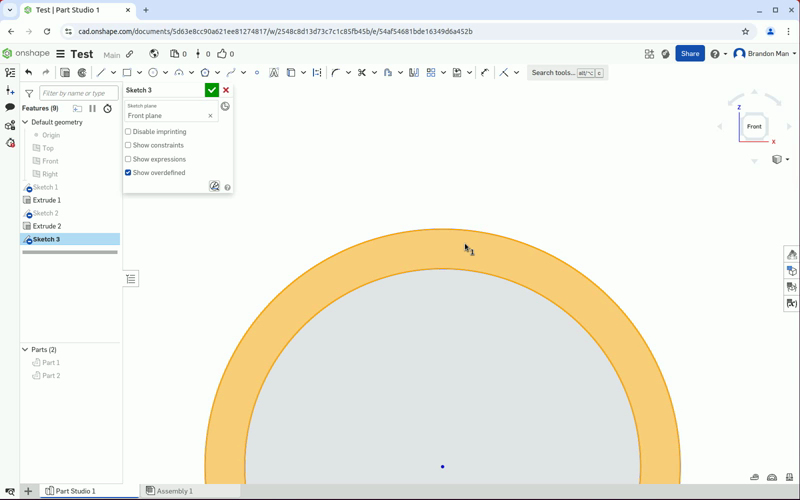
scroll(-6)
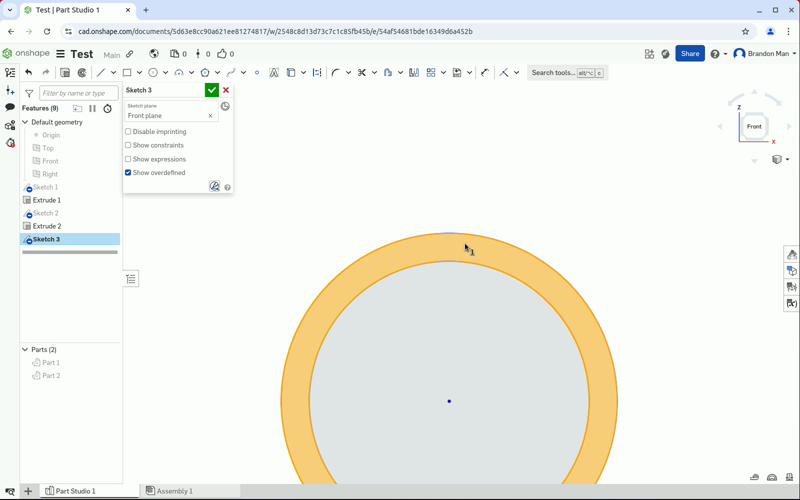
scroll(-6)
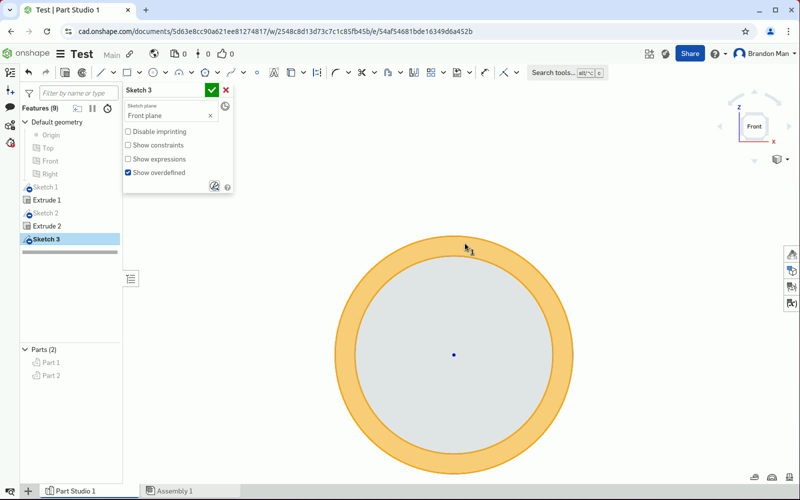
scroll(-6)
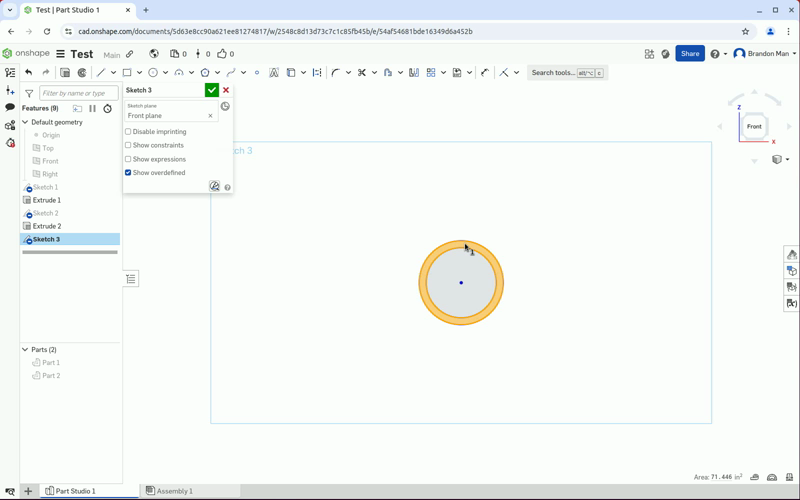
mouse_move(73, 352)
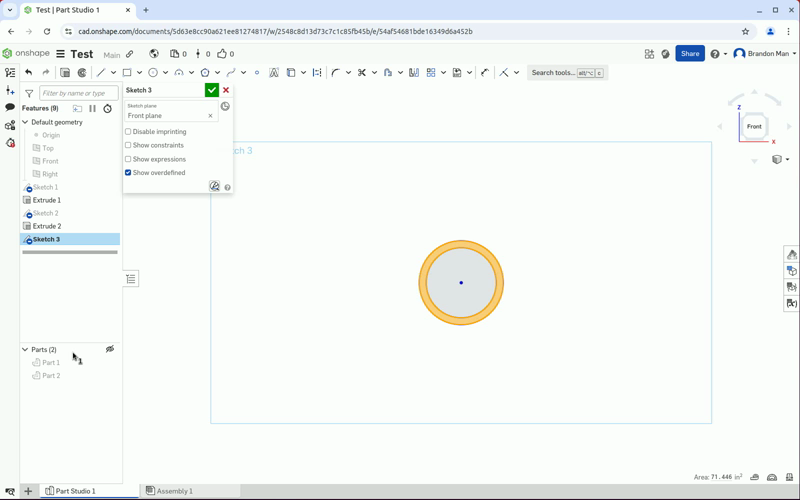
key(shift+y)
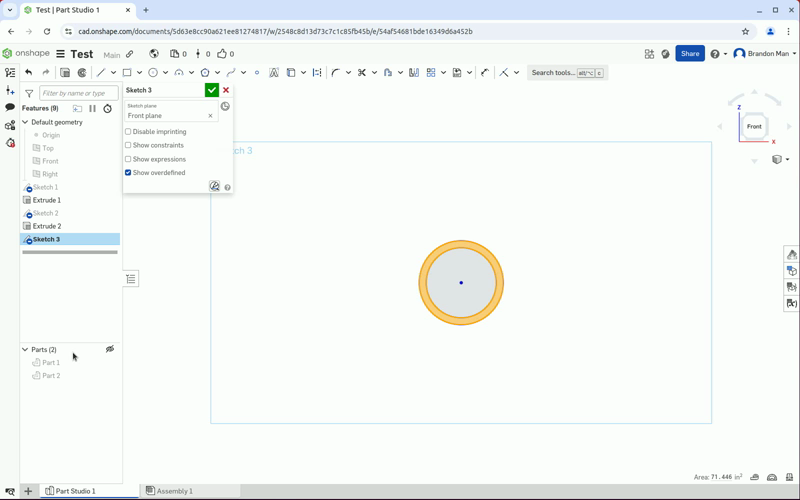
key(shift+e)
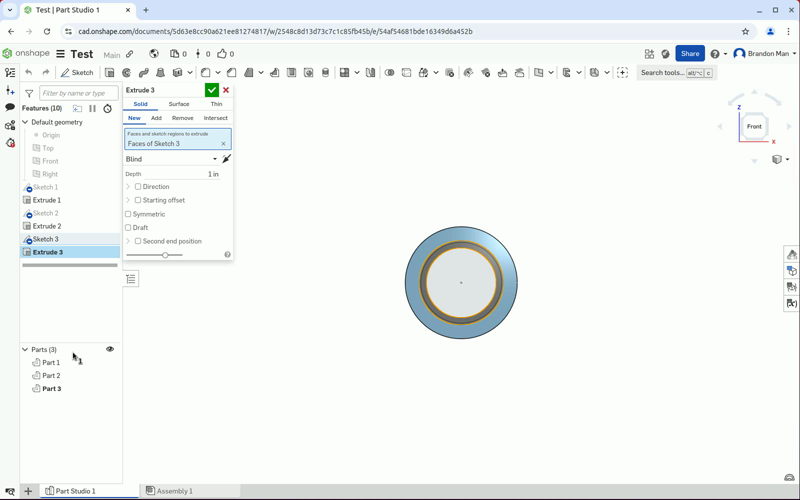
mouse_move(143, 106)
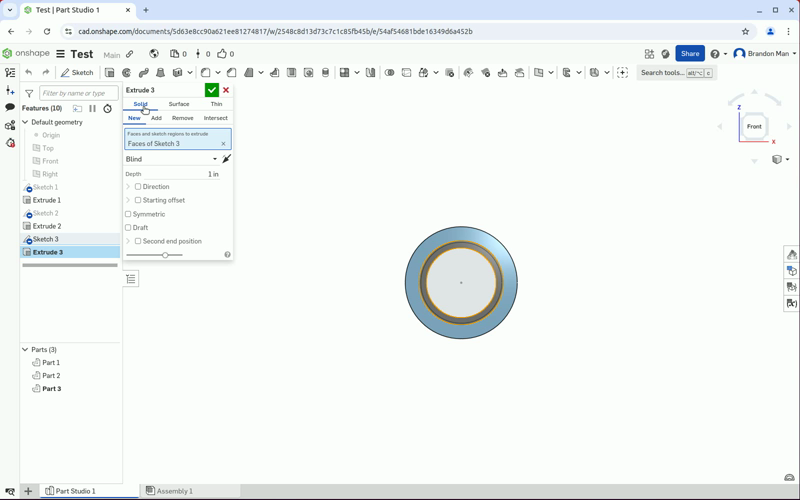
click(143, 106)
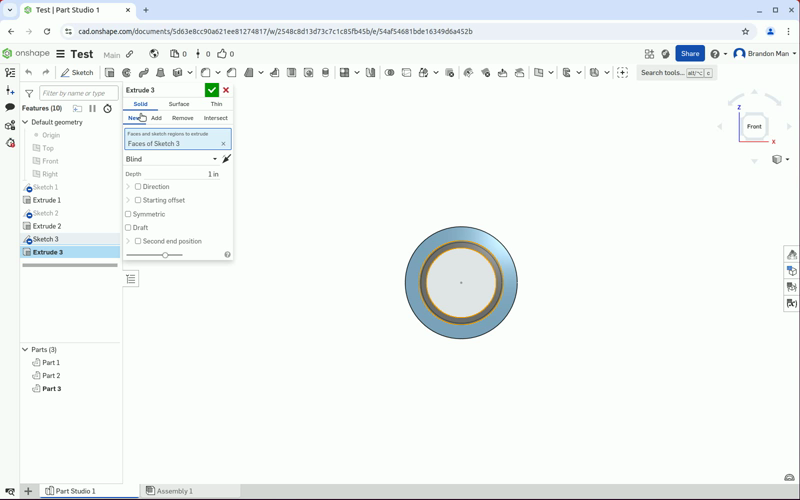
mouse_move(137, 120)
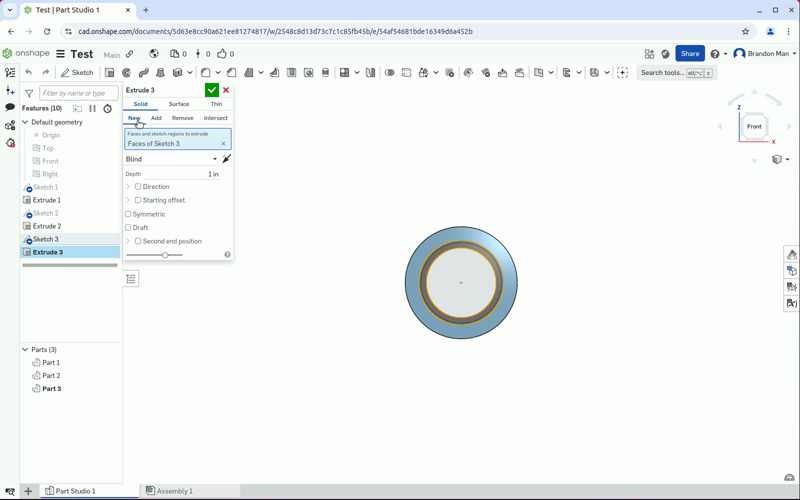
click(137, 120)
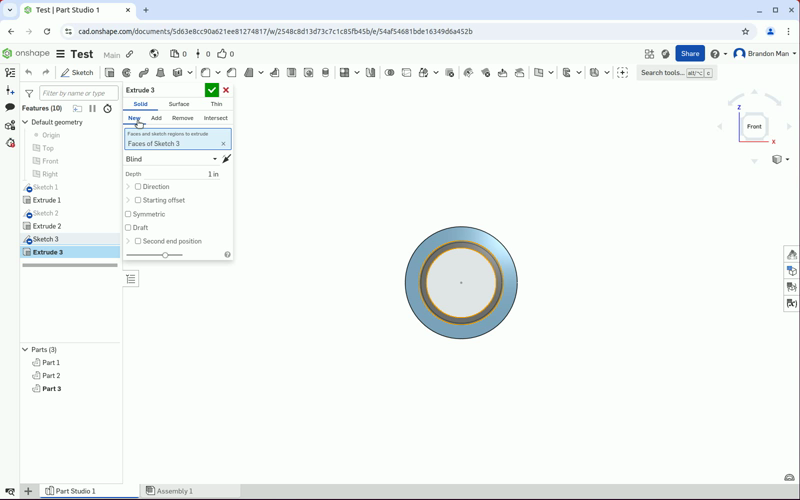
key(tab, 4)
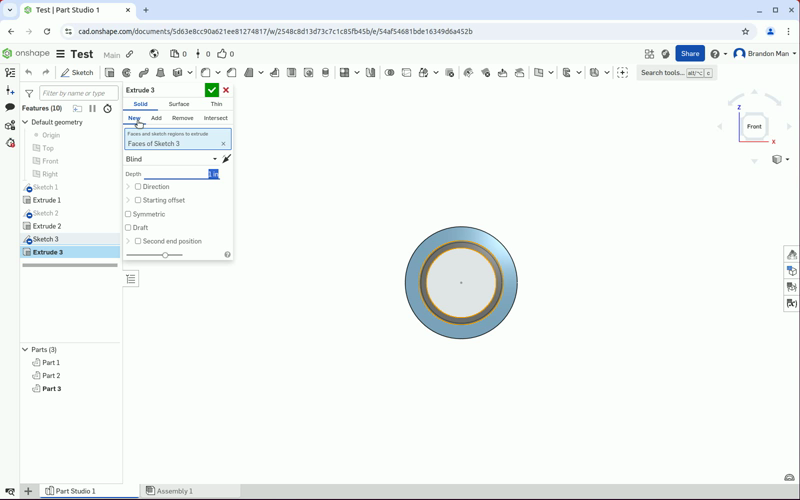
text(23.108)
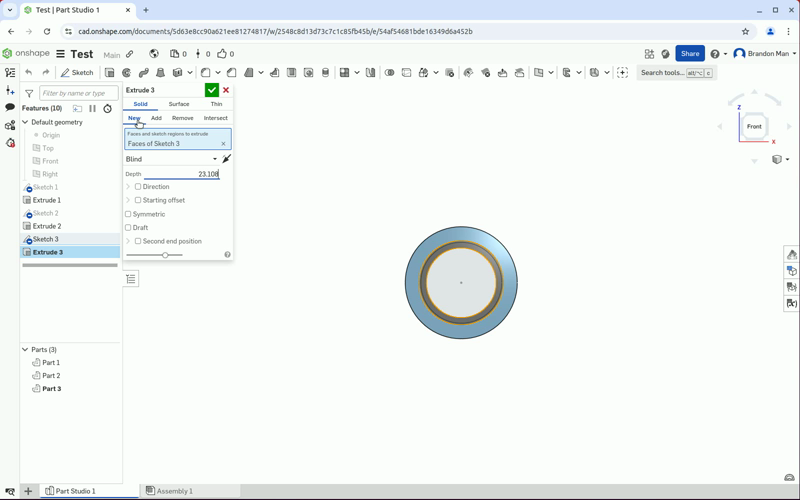
key(enter)
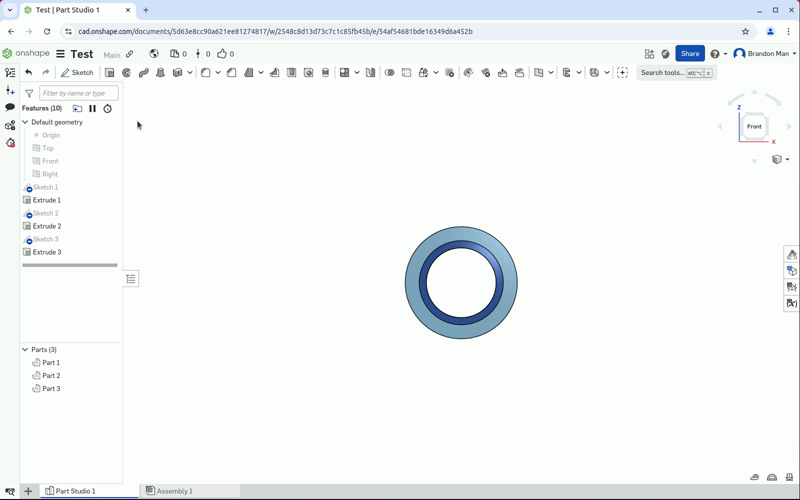
key(shift+h)
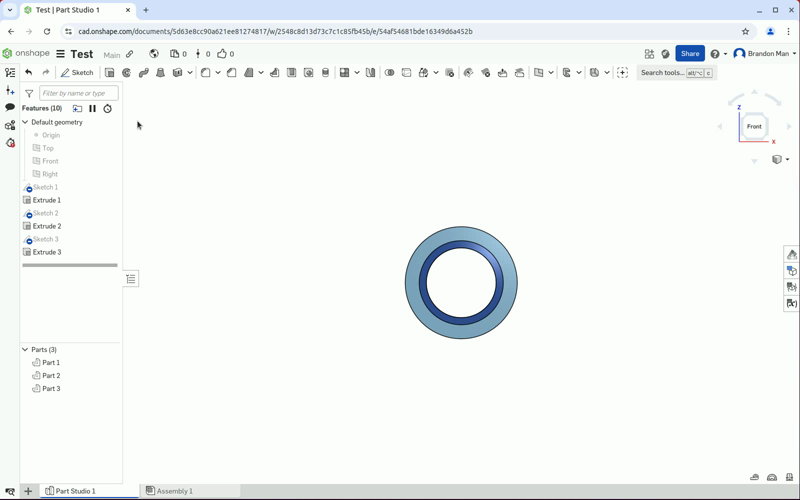
key(shift+h)
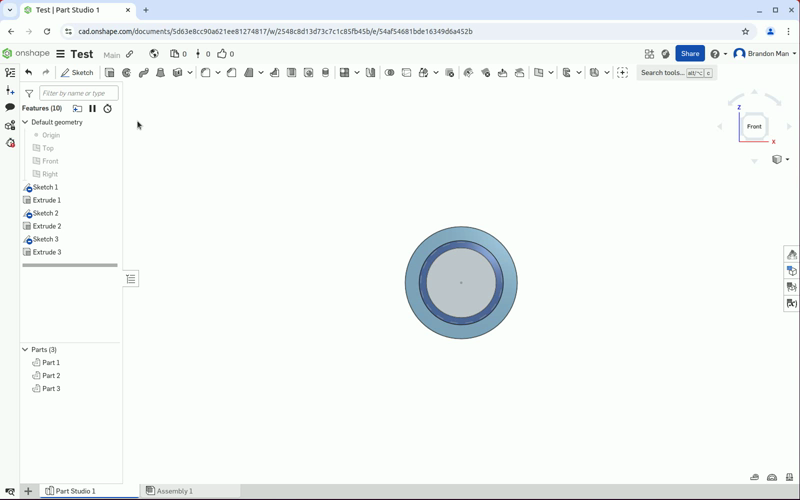
key(shift+7)
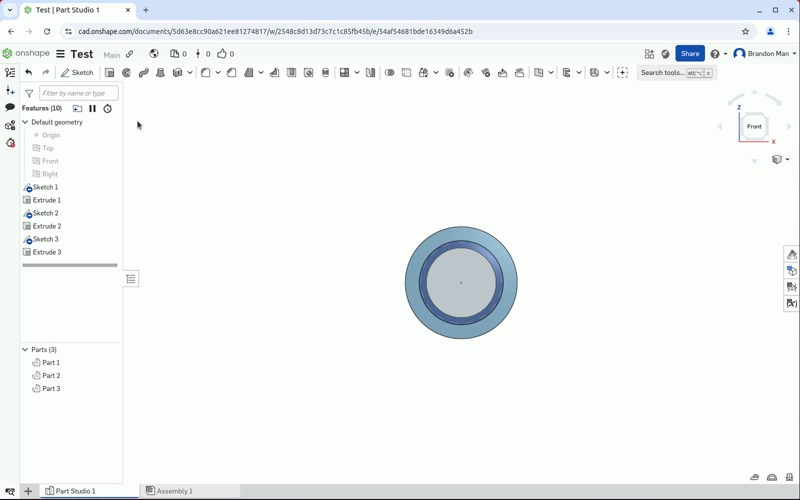
key(left, 2)
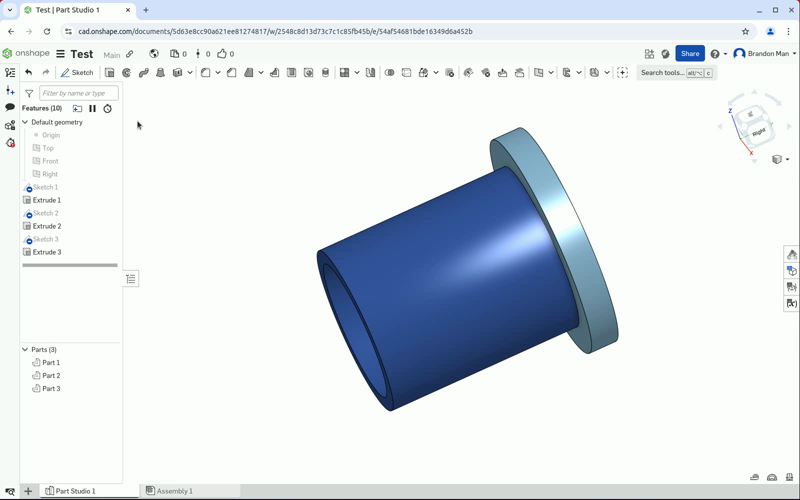
key(down, 2)
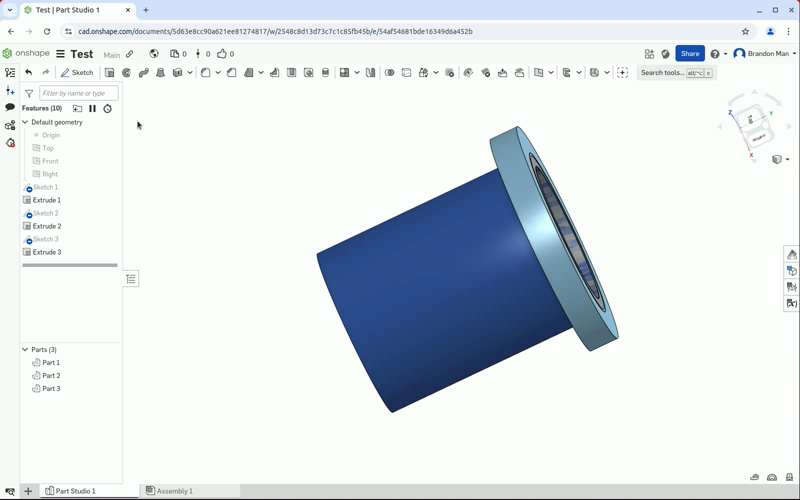
key(up, 2)
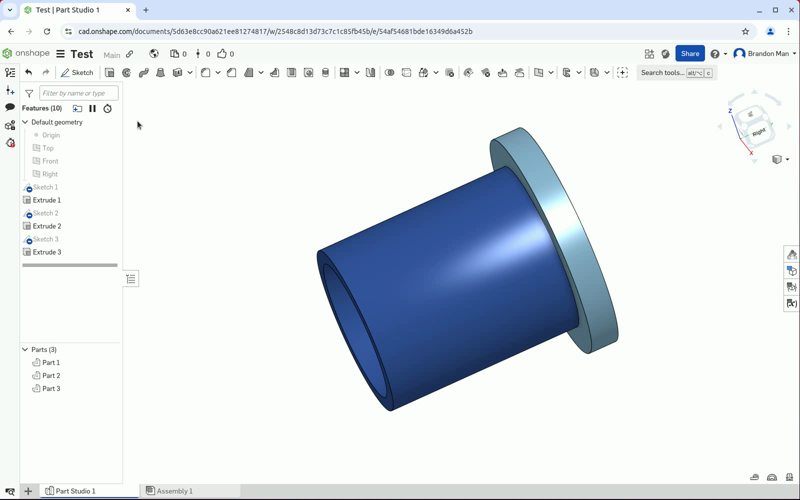
key(right, 2)
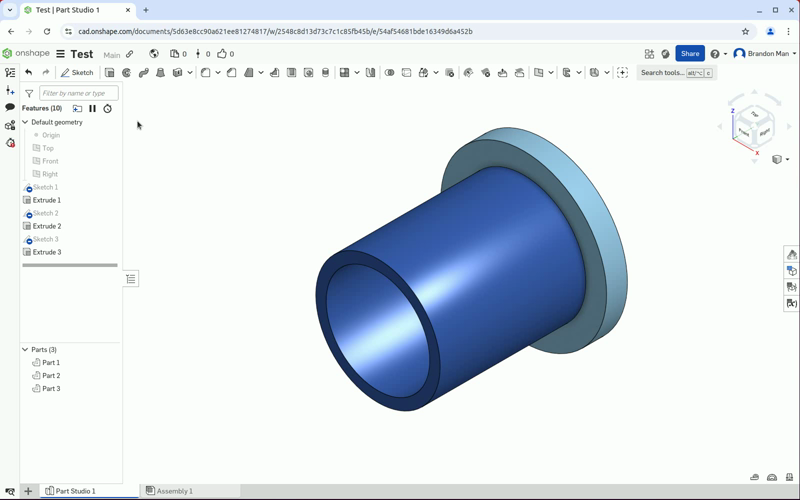
mouse_move(73, 189)
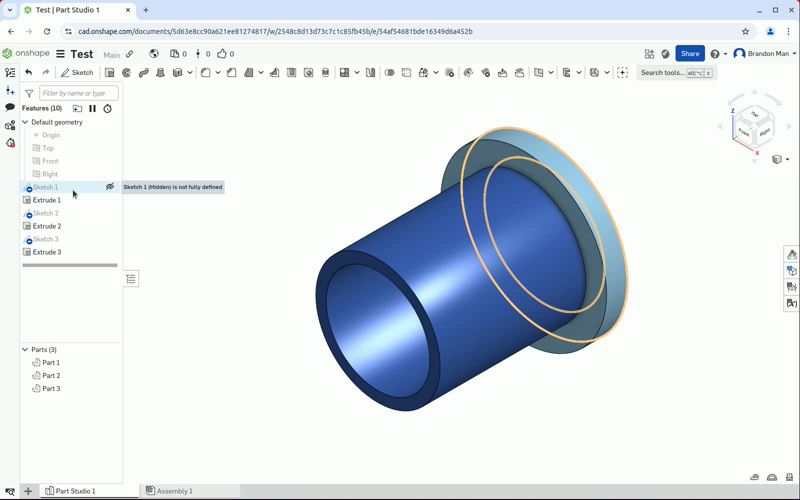
click(73, 189)